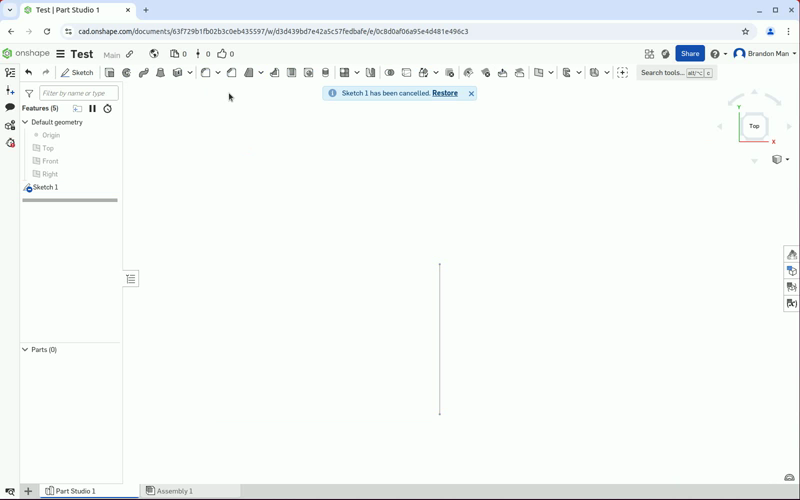
key(shift+h)
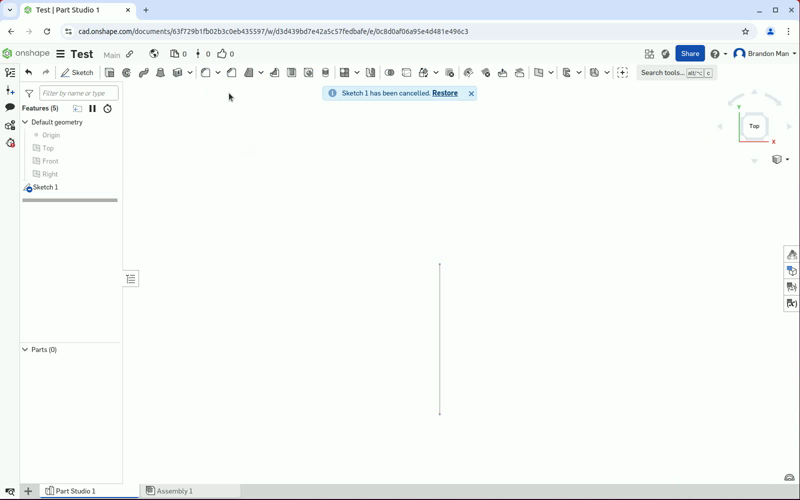
key(shift+s)
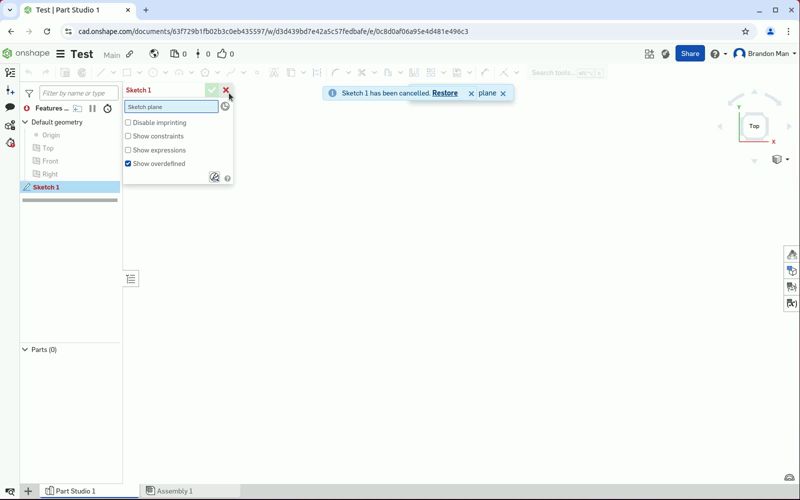
mouse_move(73, 150)
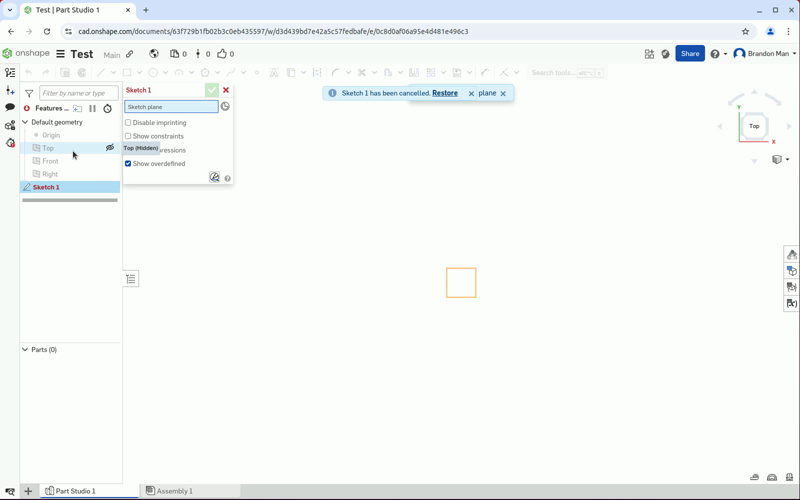
click(73, 150)
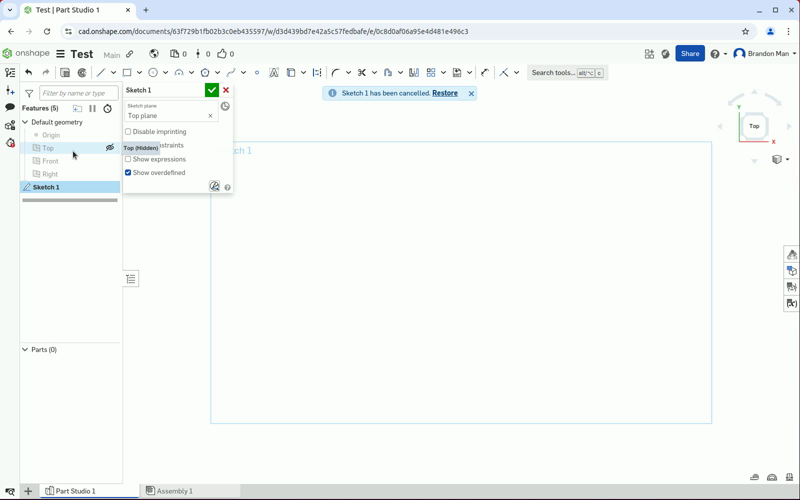
mouse_move(73, 352)
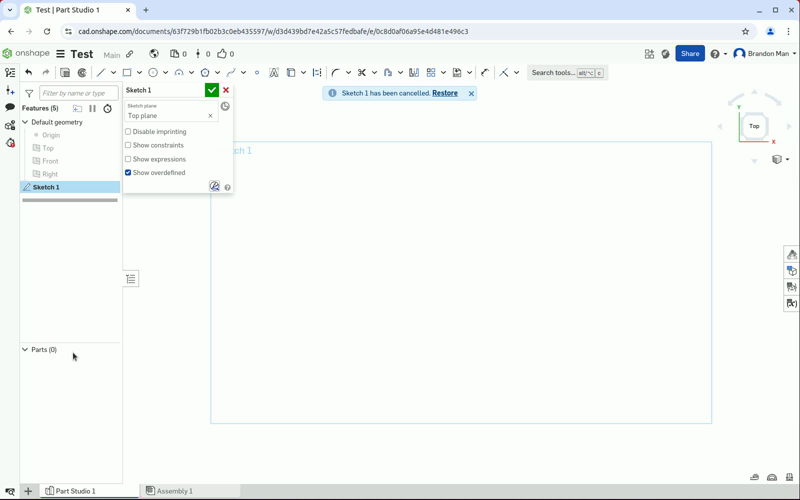
key(y)
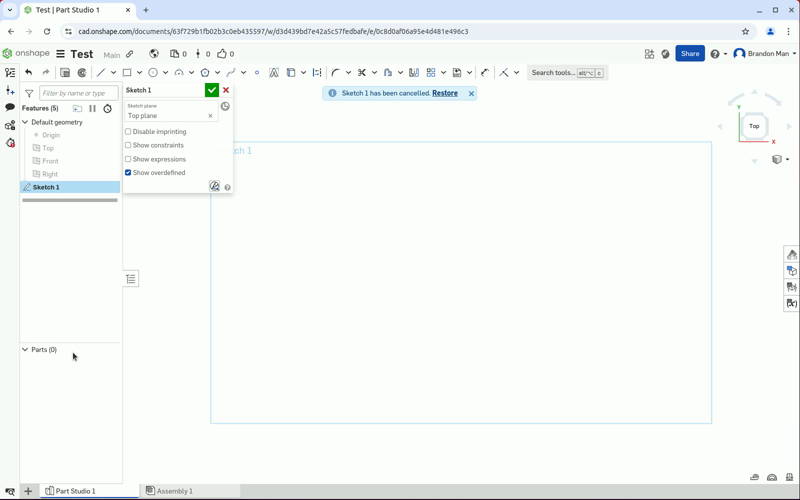
key(l)
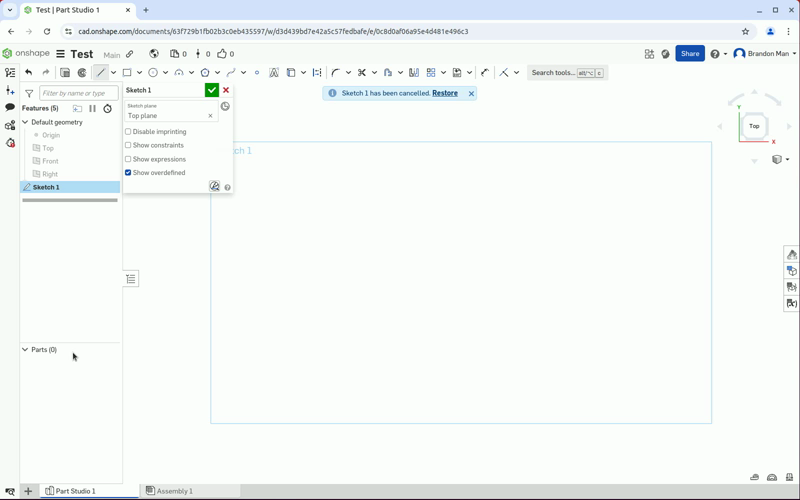
key_down(shift)
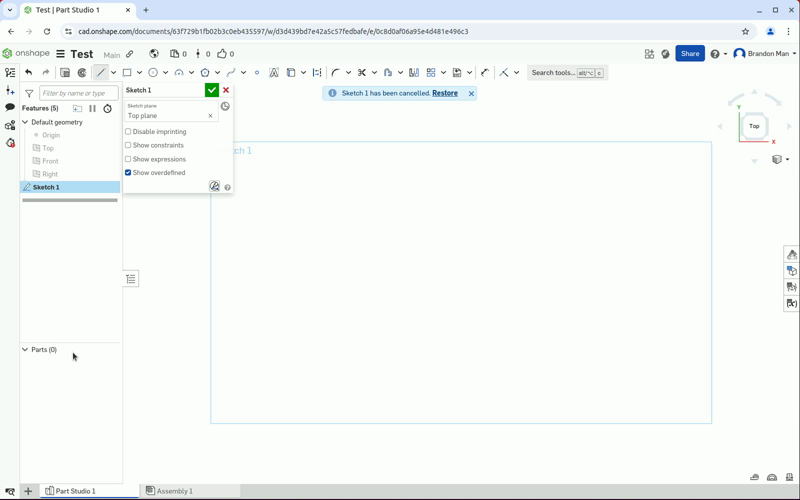
mouse_move(348, 341)
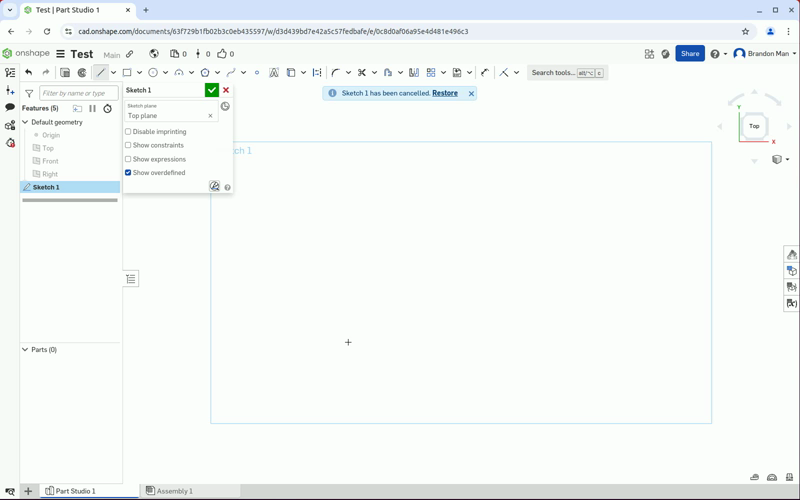
click(348, 341)
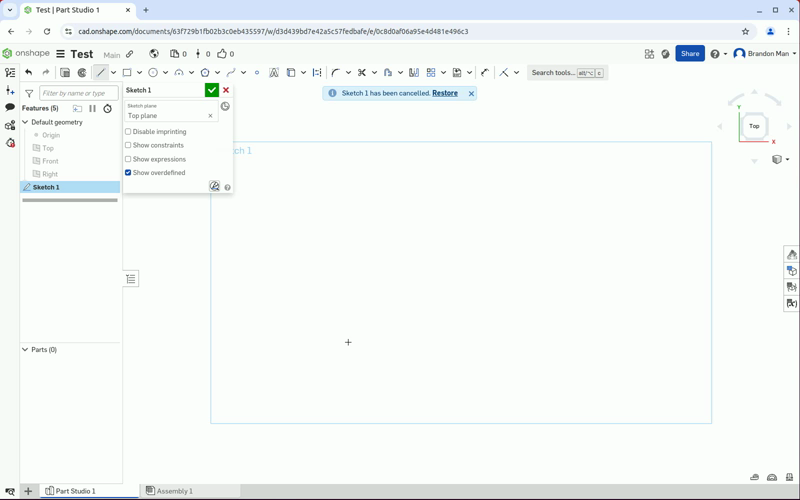
key_up(shift)
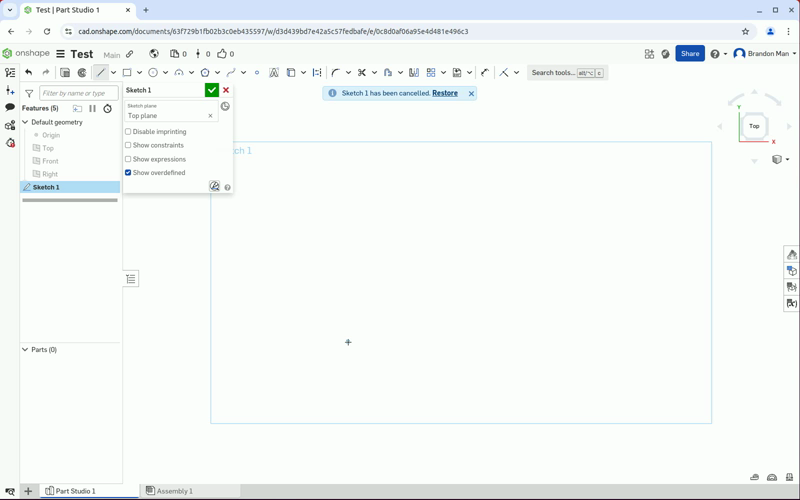
key_down(shift)
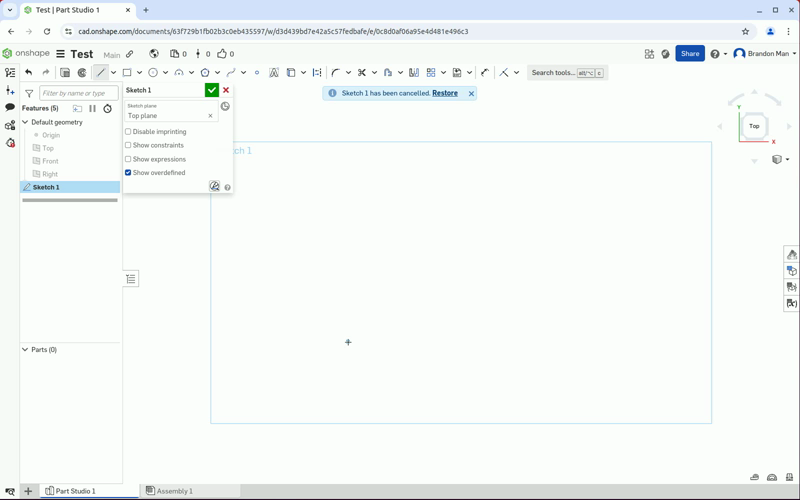
mouse_move(399, 295)
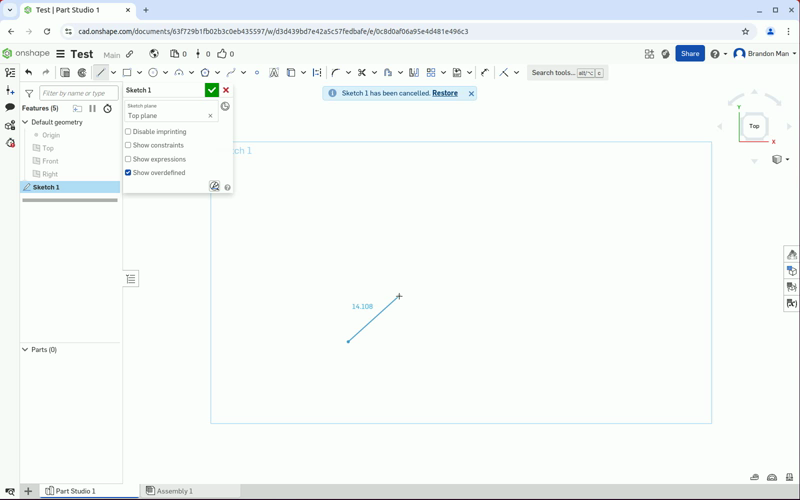
click(399, 295)
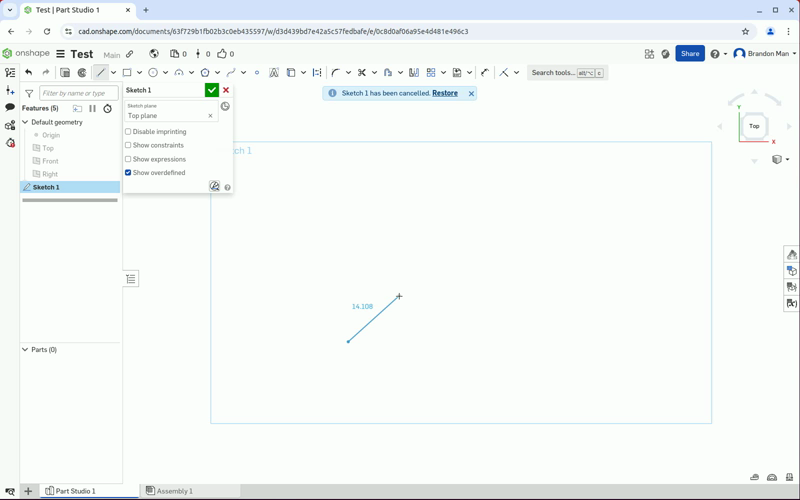
key_up(shift)
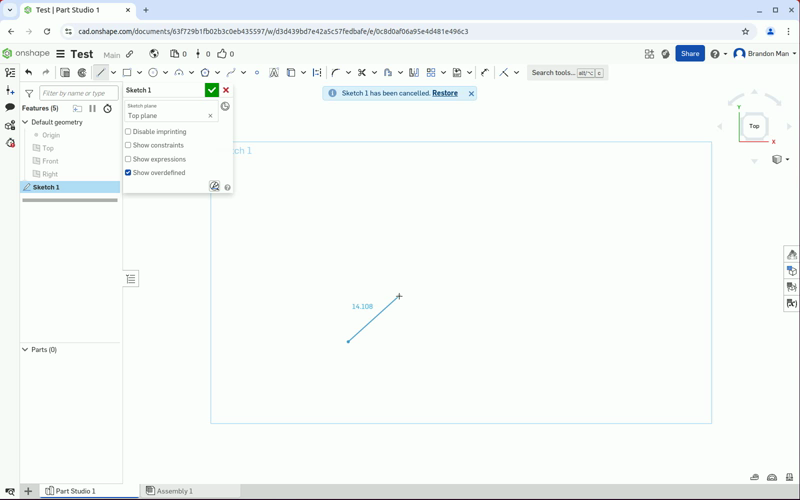
key_down(shift)
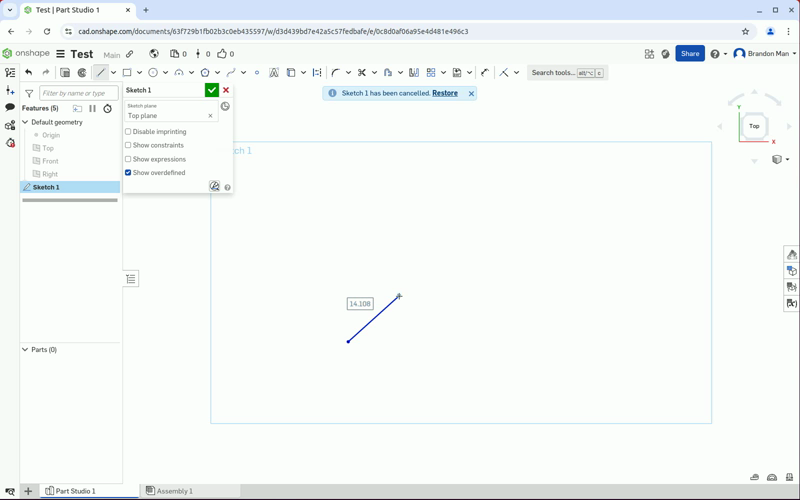
mouse_move(429, 295)
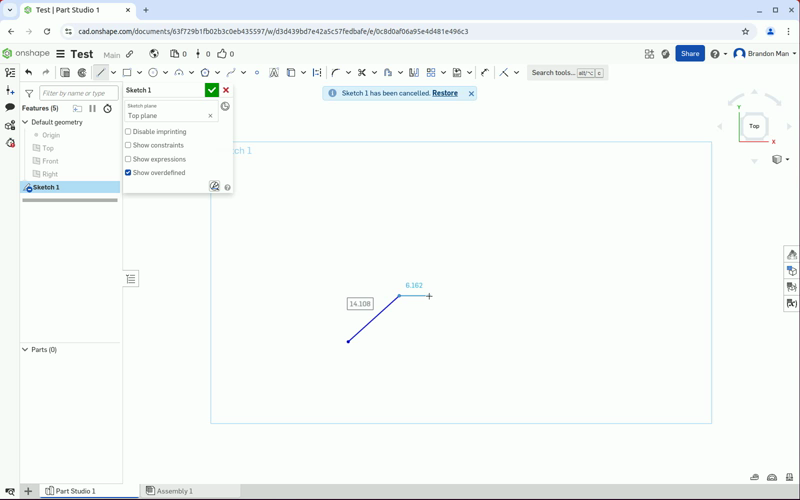
mouse_move(348, 295)
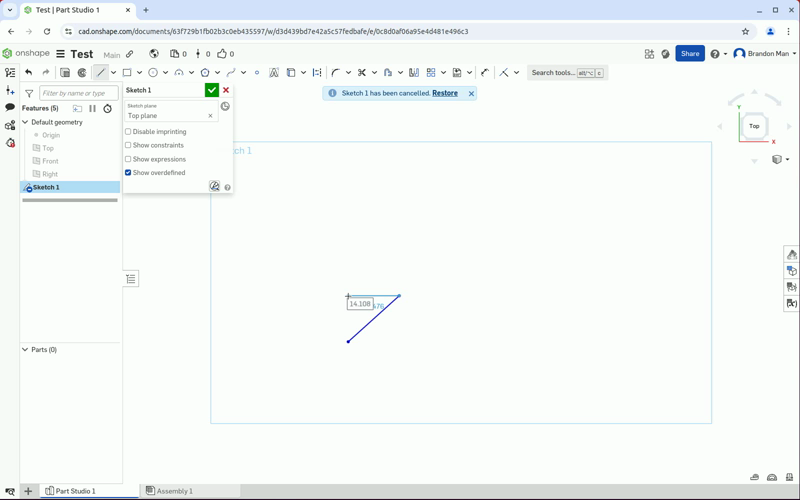
click(348, 295)
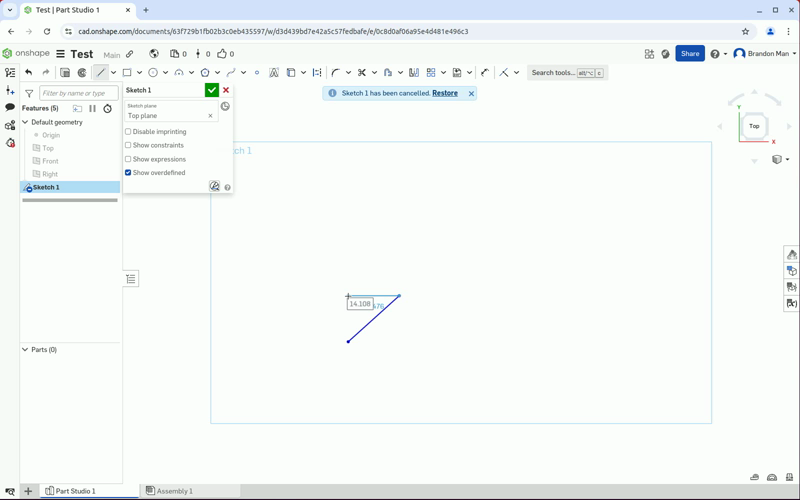
key_up(shift)
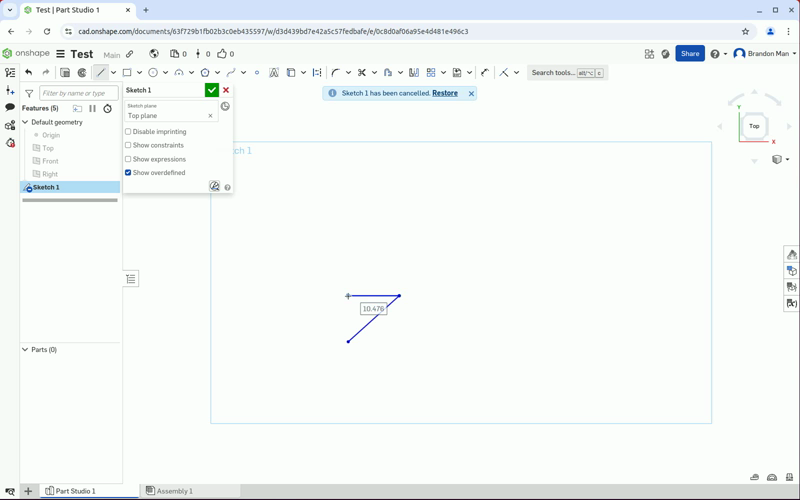
mouse_move(378, 295)
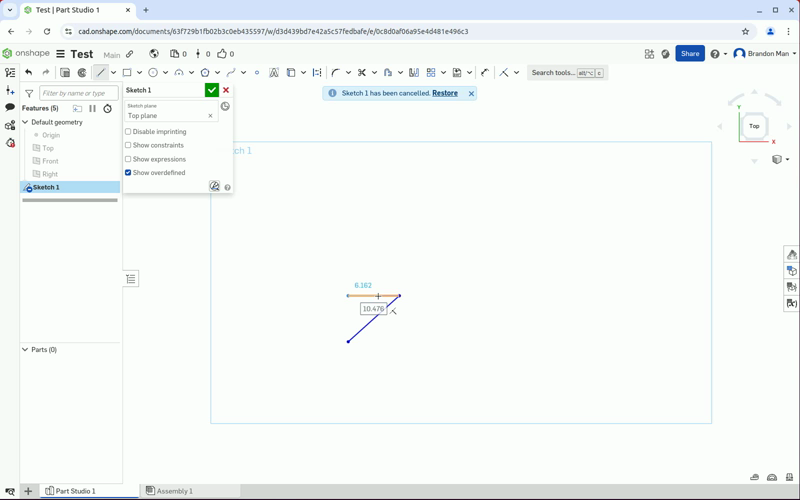
key_down(shift)
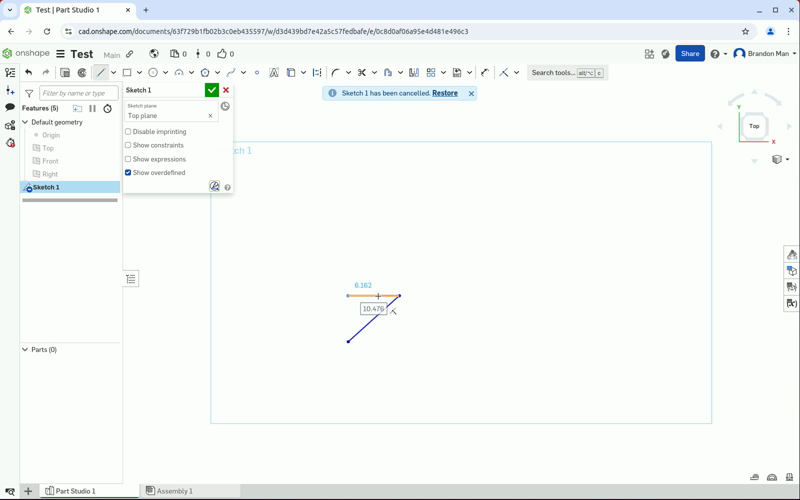
mouse_move(348, 341)
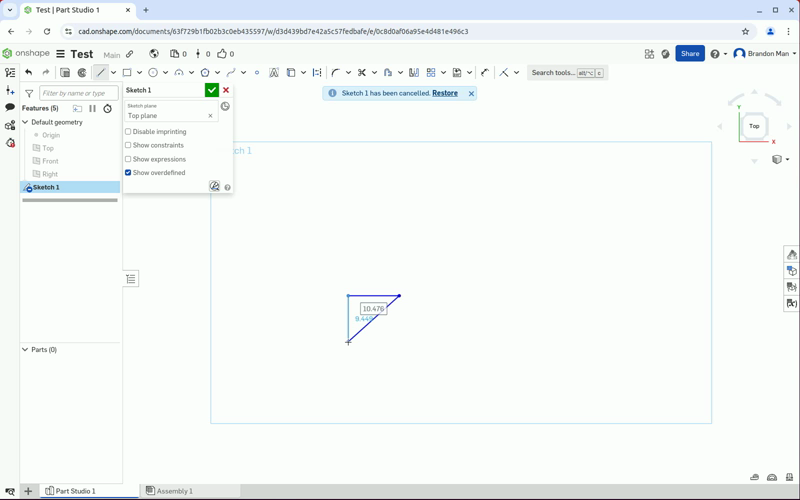
key_up(shift)
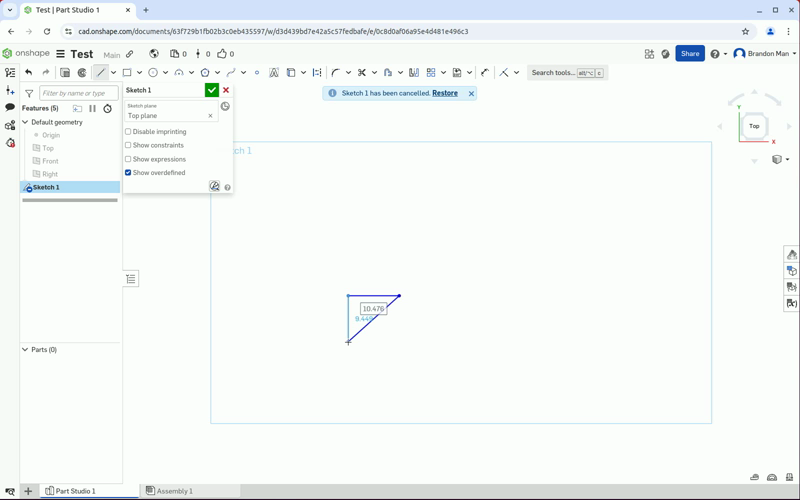
click(348, 341)
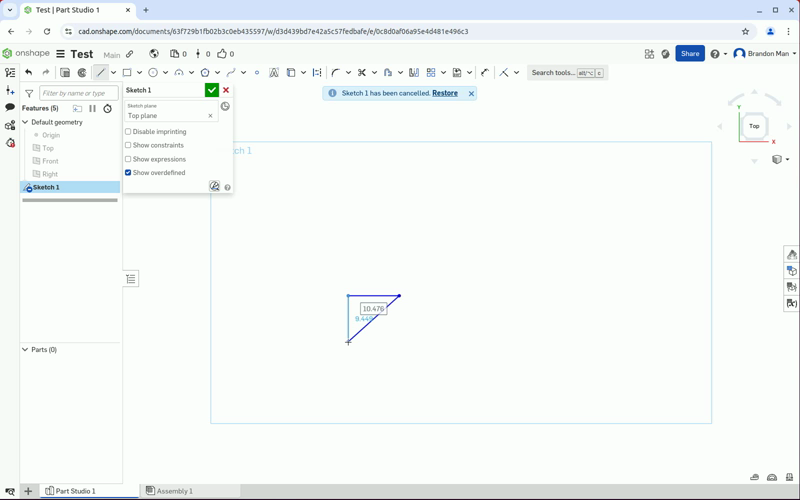
key(esc)
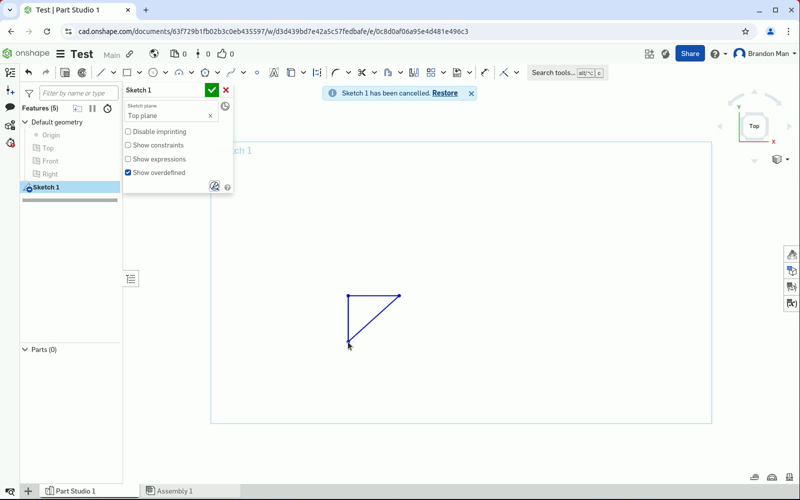
mouse_move(350, 326)
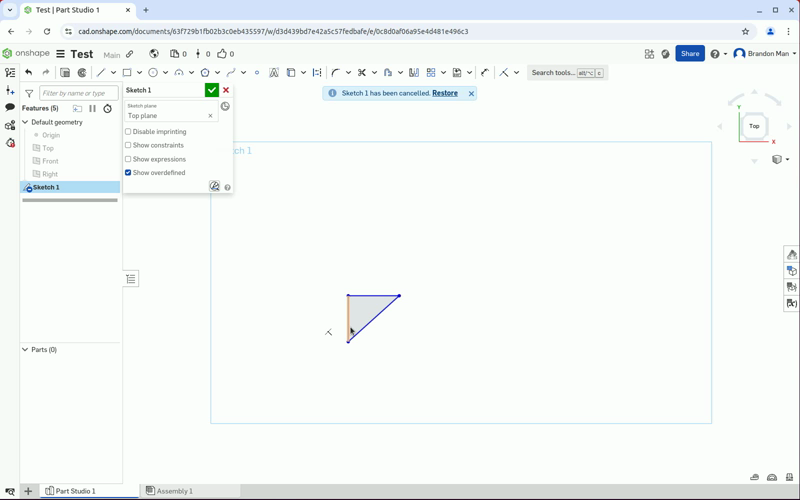
scroll(6)
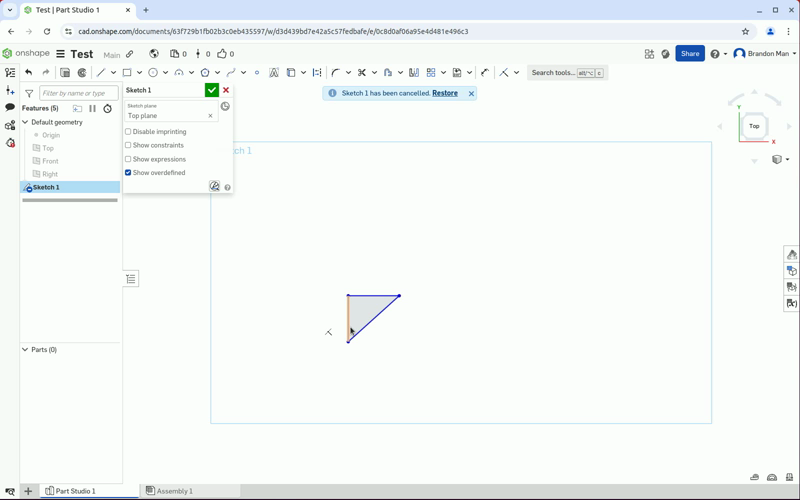
scroll(6)
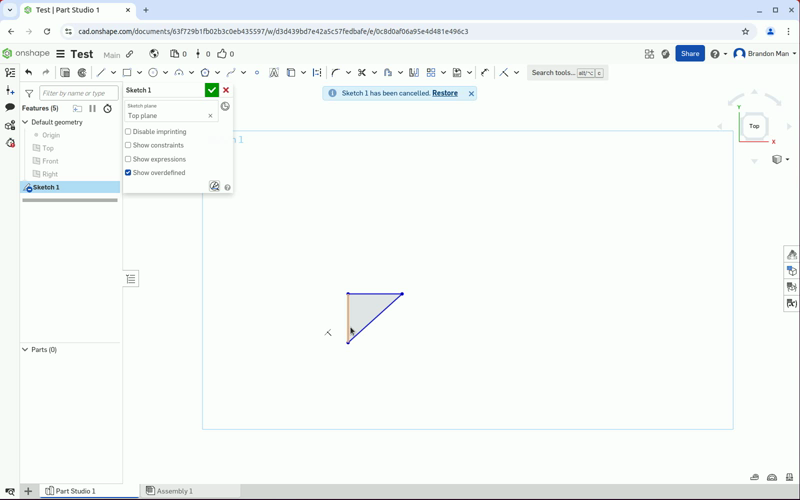
scroll(6)
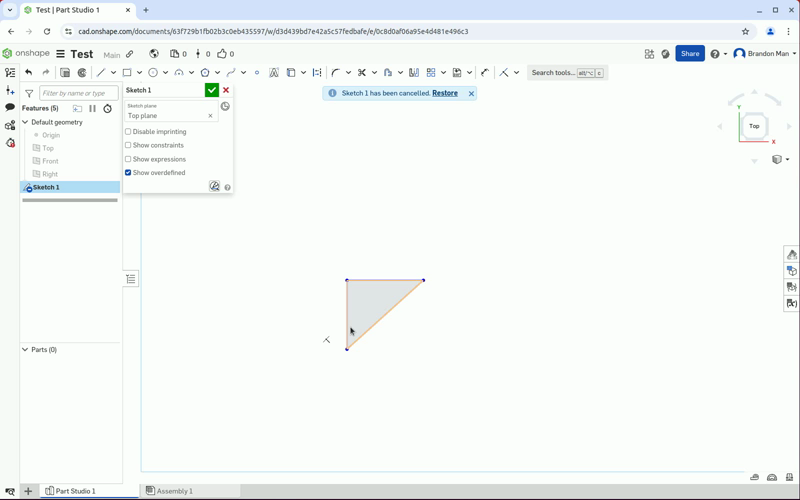
scroll(6)
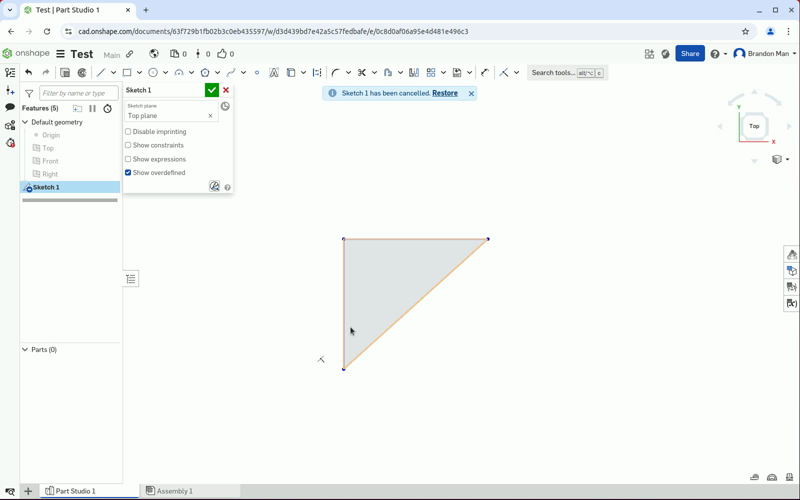
scroll(6)
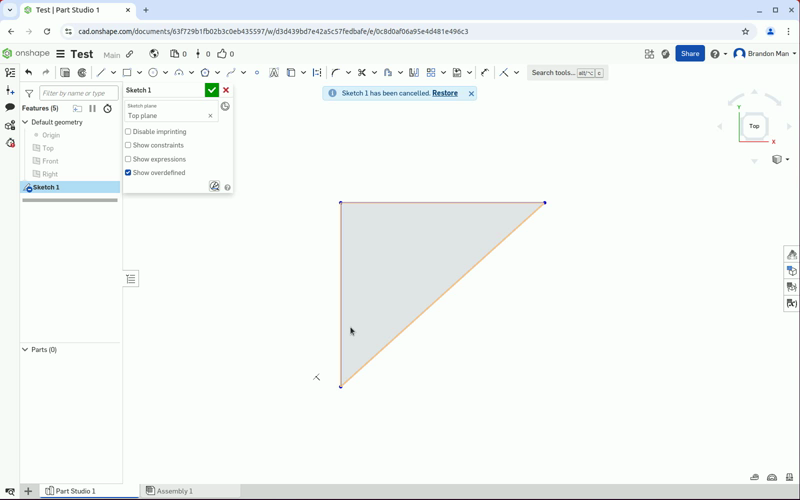
scroll(6)
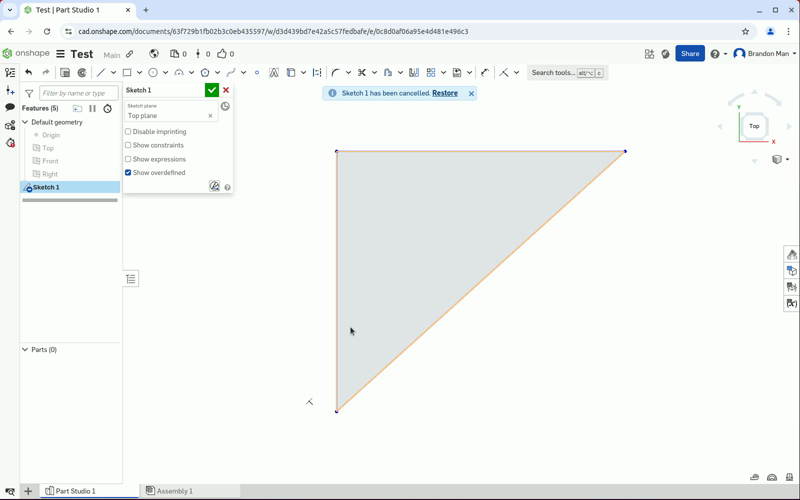
scroll(6)
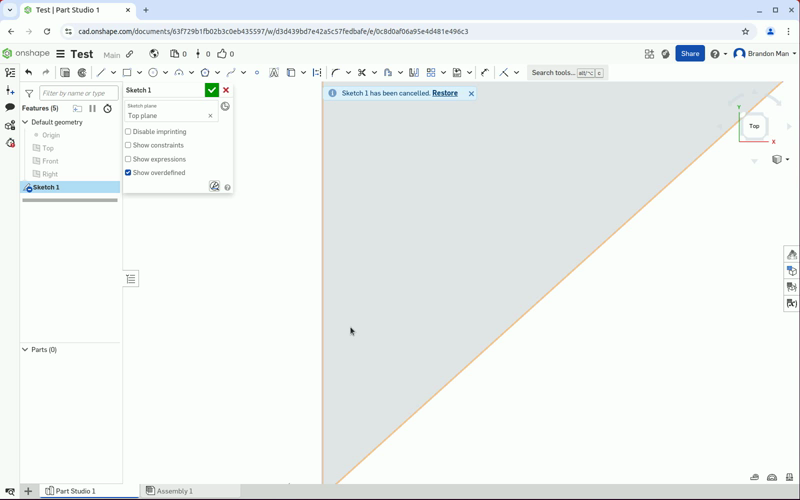
click(350, 326)
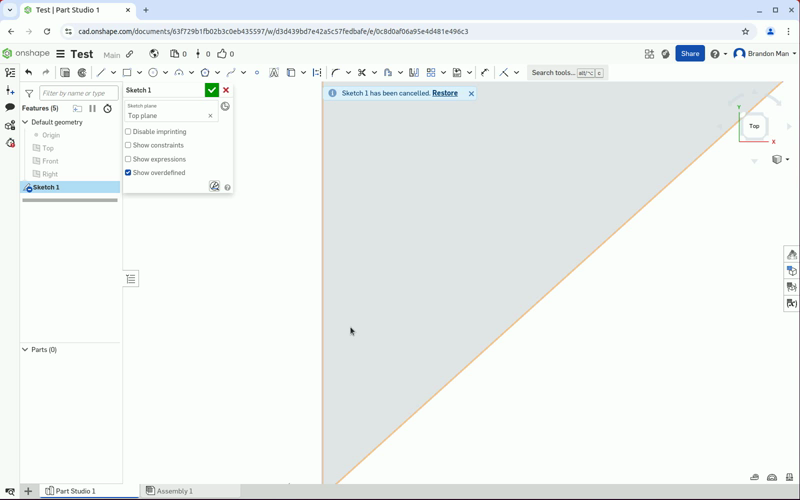
scroll(-6)
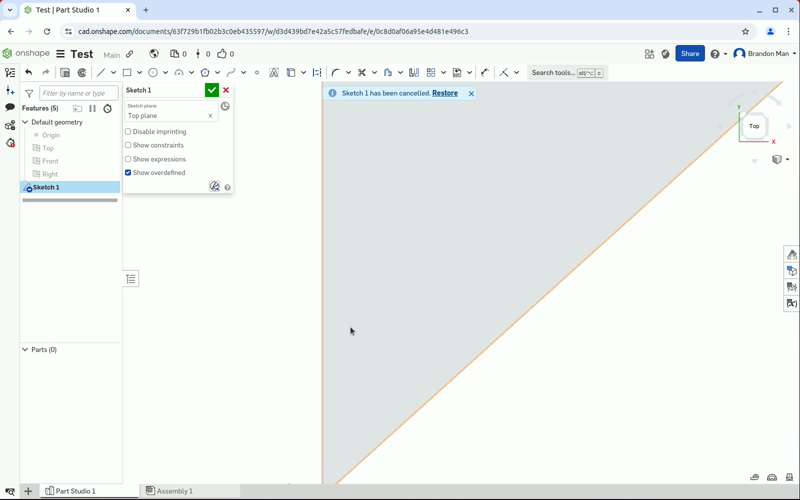
scroll(-6)
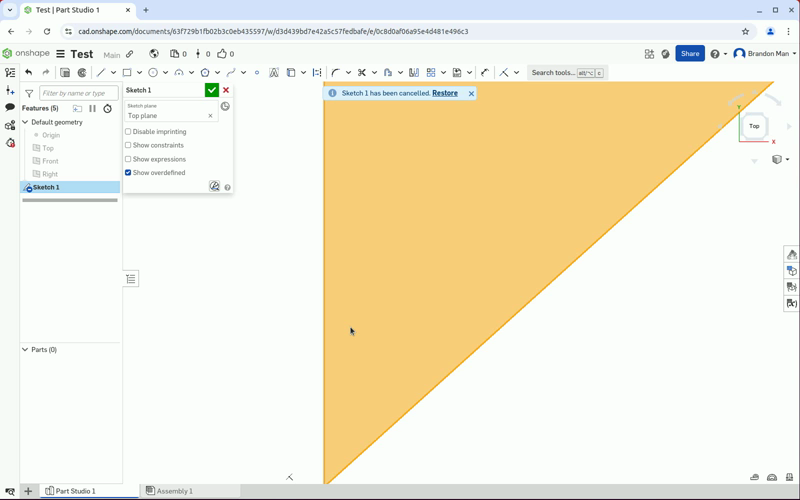
scroll(-6)
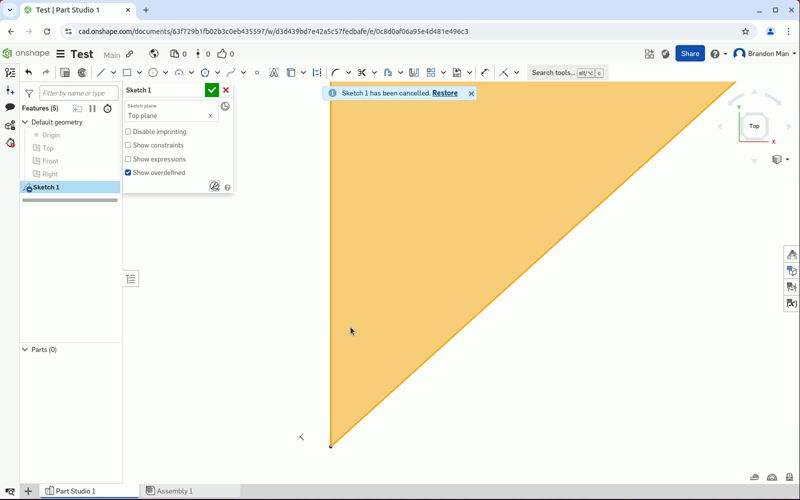
scroll(-6)
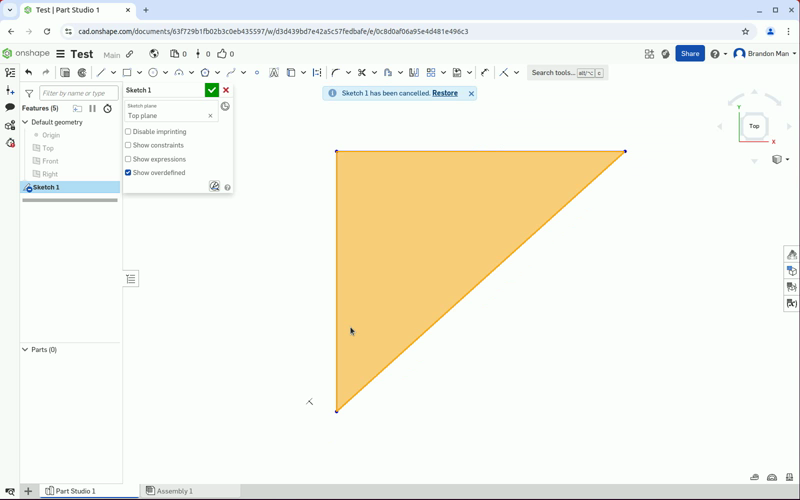
scroll(-6)
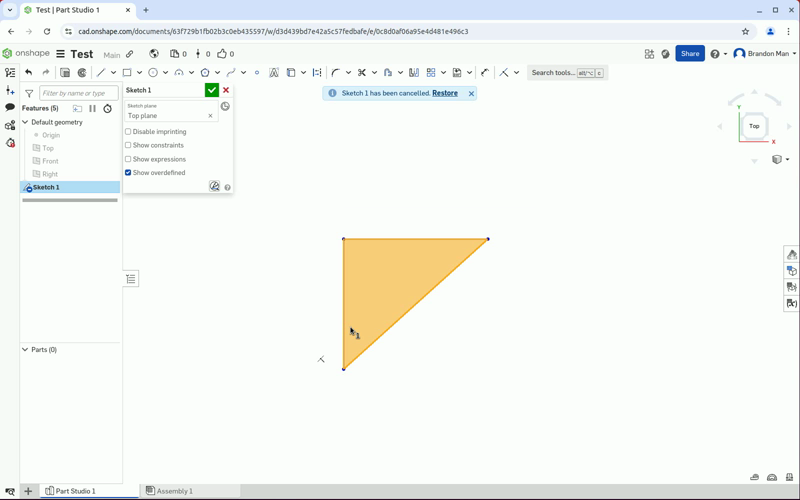
scroll(-6)
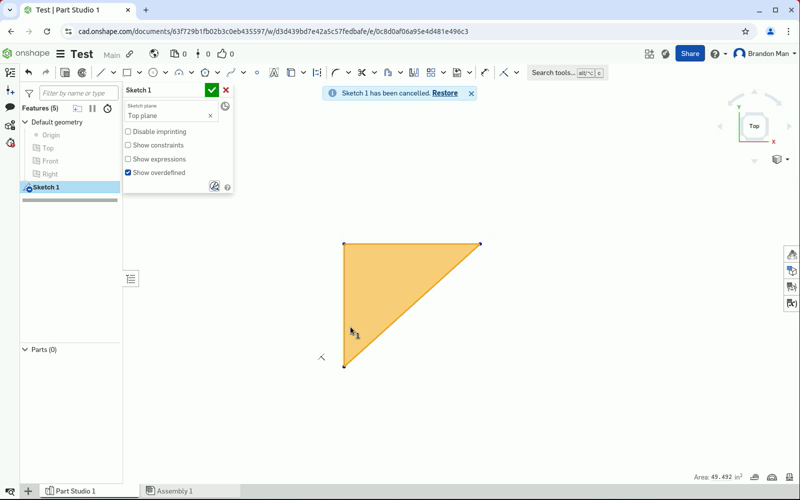
scroll(-6)
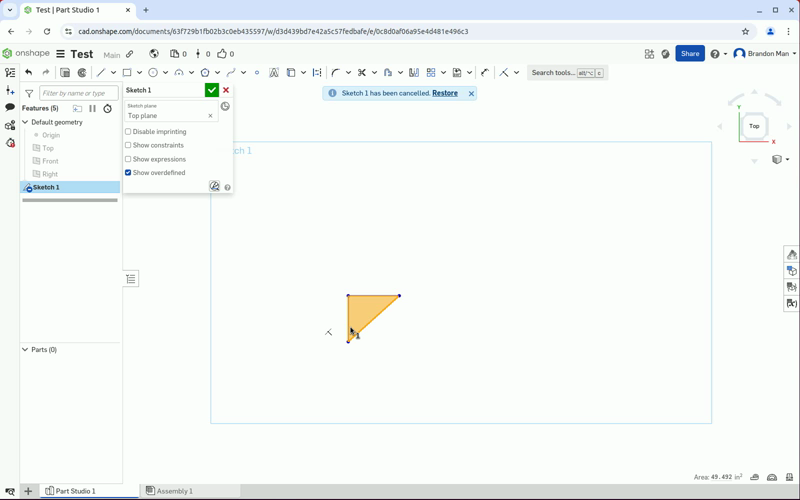
mouse_move(73, 352)
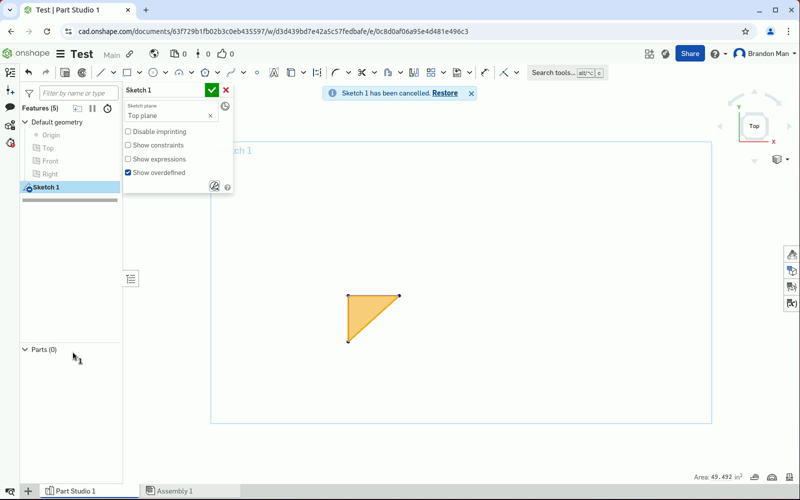
key(shift+y)
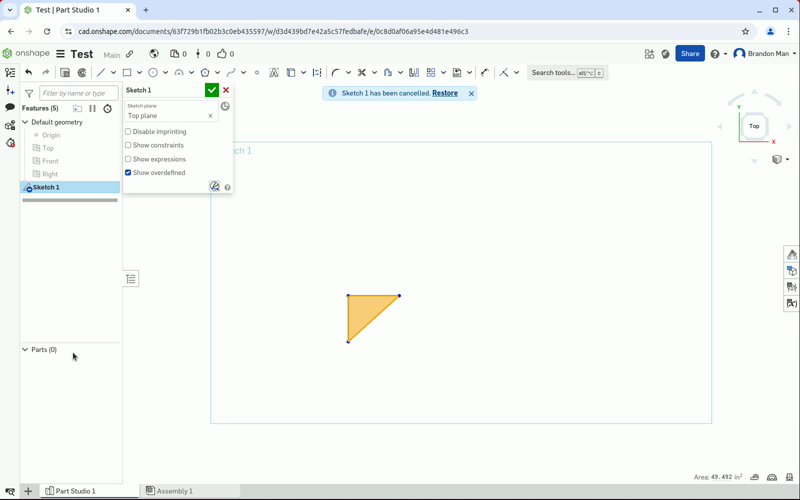
key(shift+e)
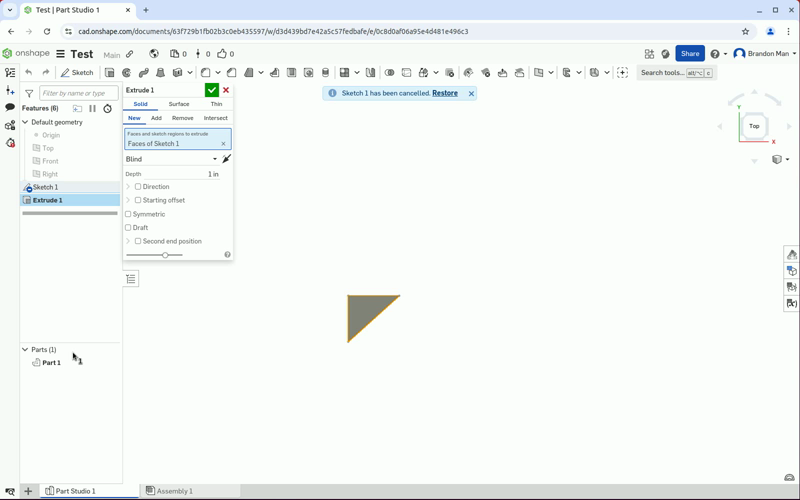
mouse_move(143, 106)
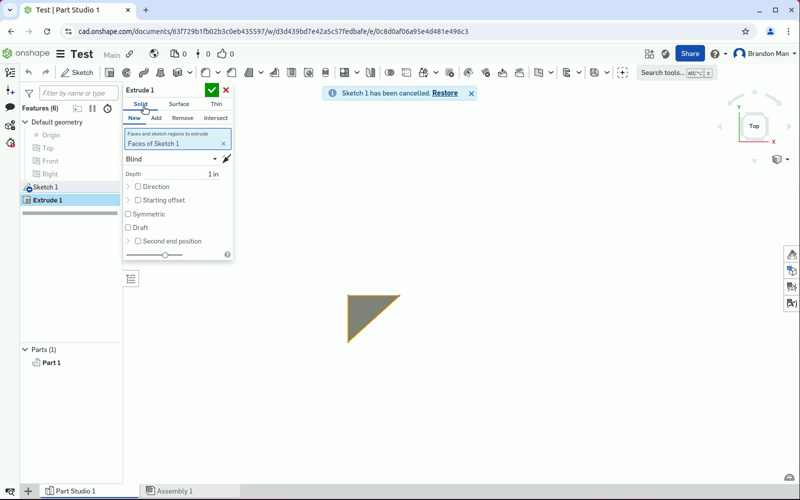
click(143, 106)
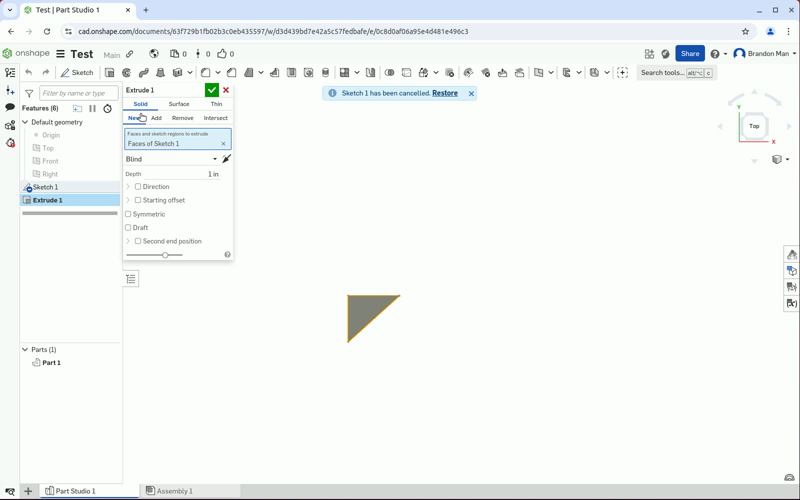
mouse_move(137, 120)
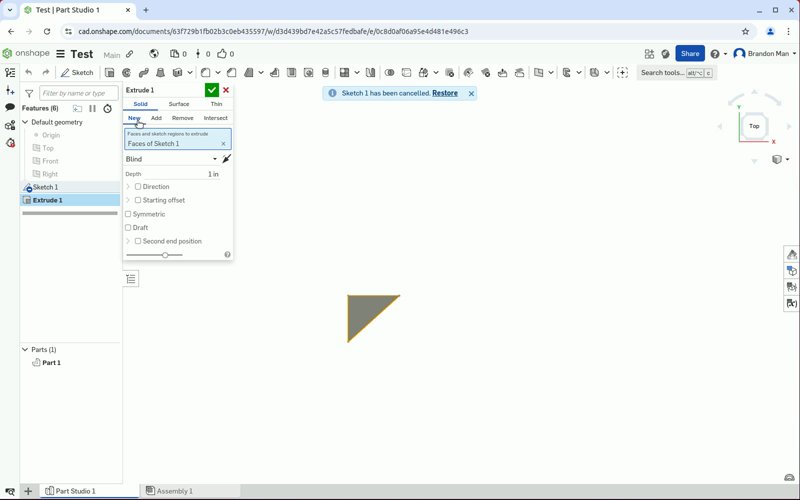
click(137, 120)
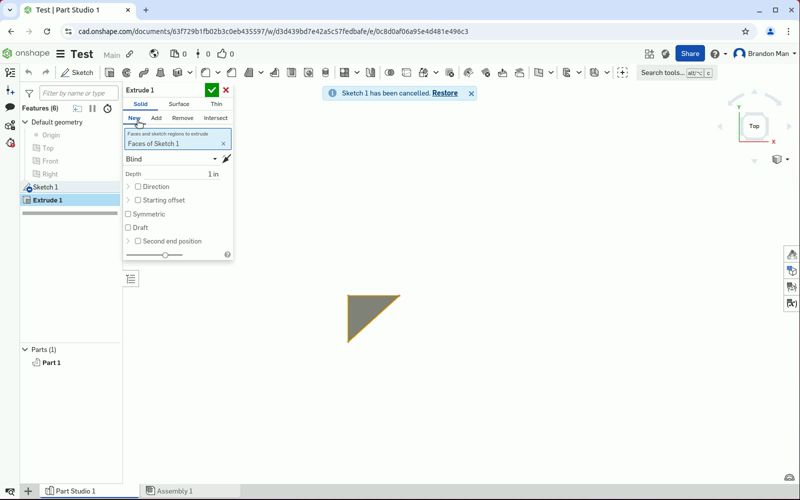
key(tab, 4)
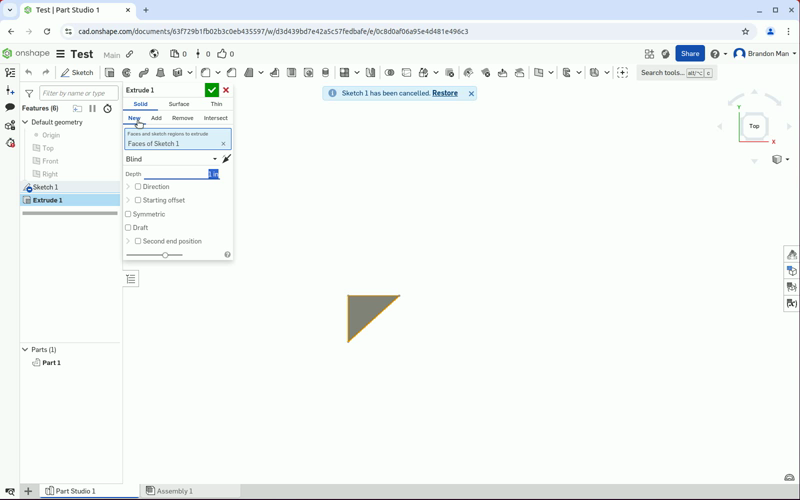
text(0.963)
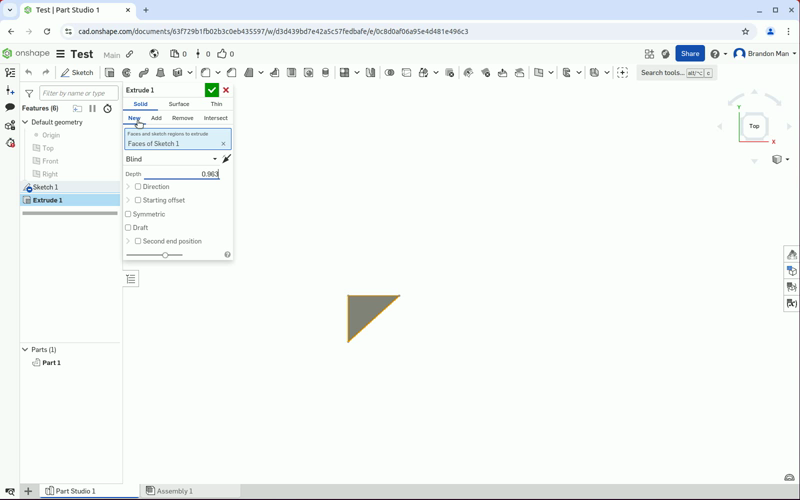
key(enter)
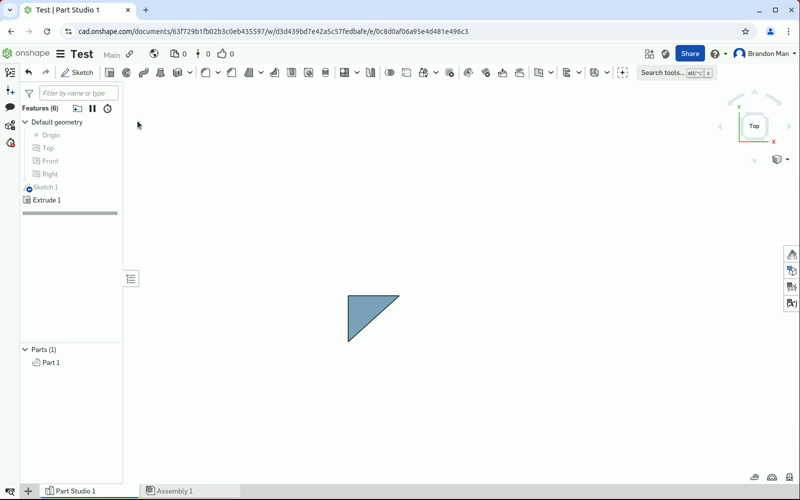
key(shift+h)
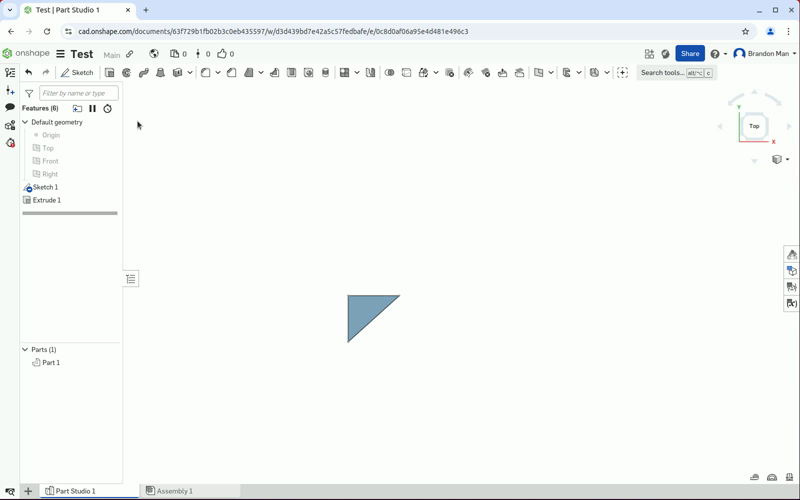
key(shift+h)
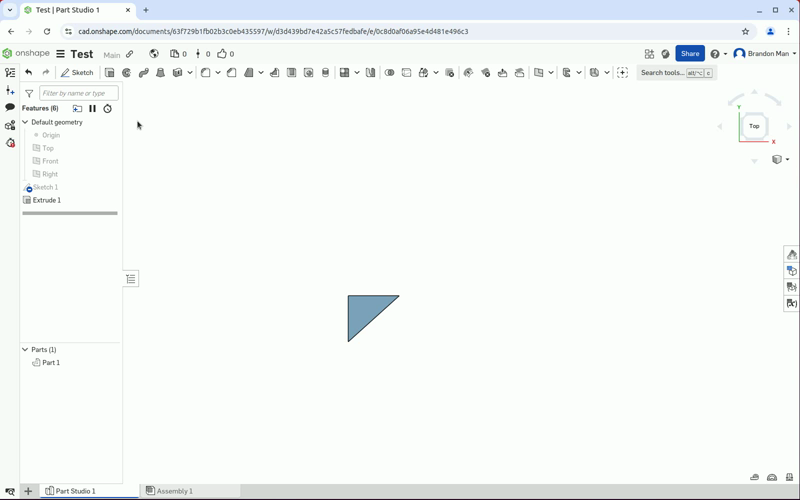
mouse_move(73, 189)
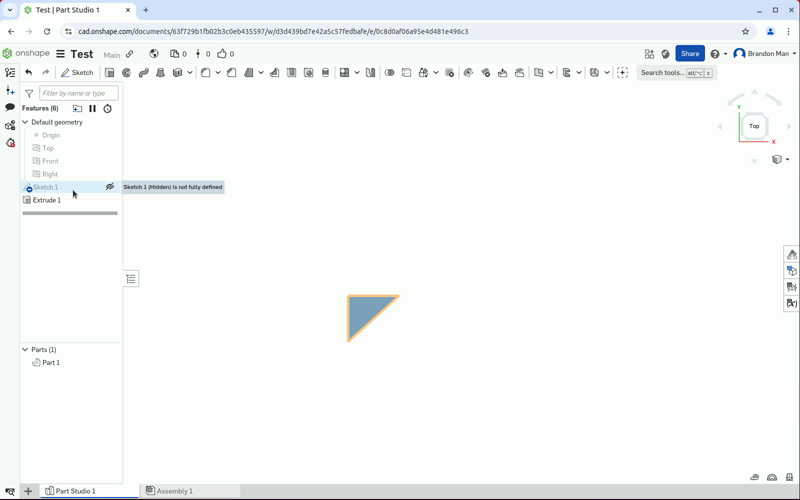
click(73, 189)
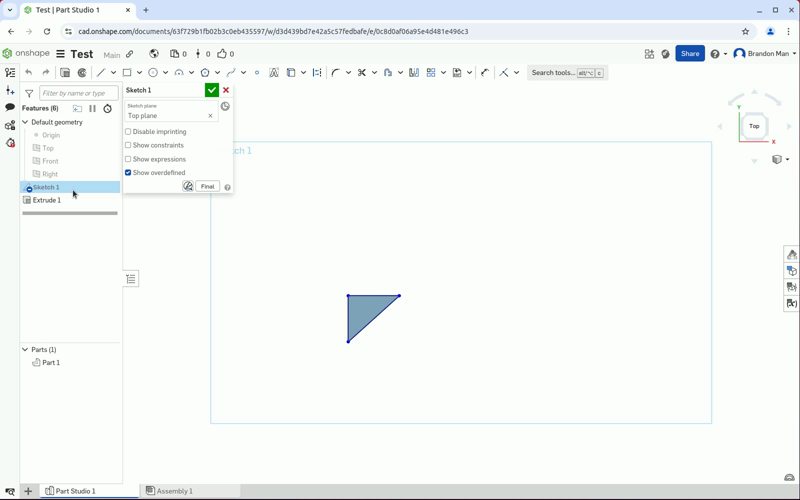
mouse_move(229, 92)
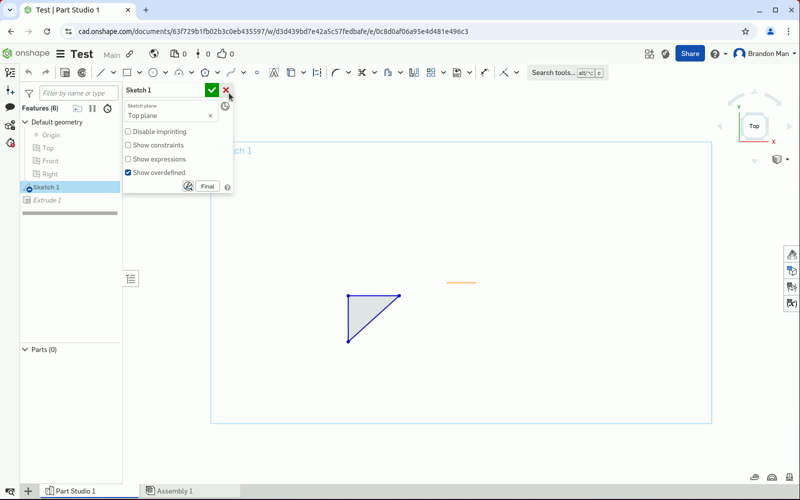
click(229, 92)
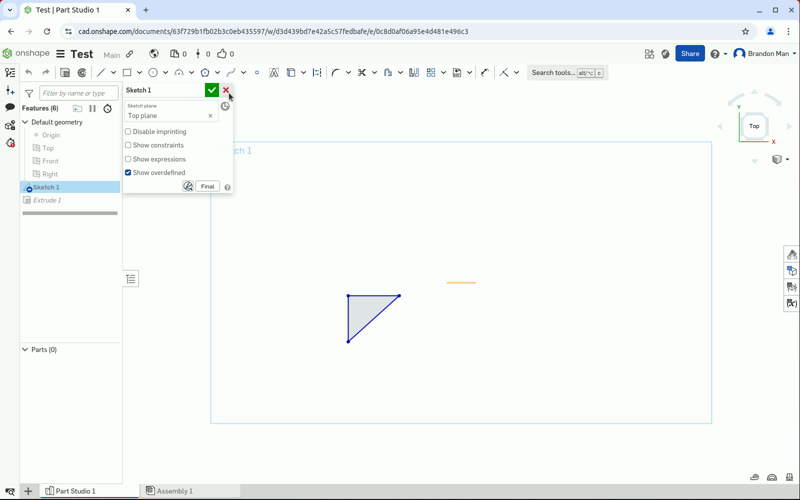
key(shift+s)
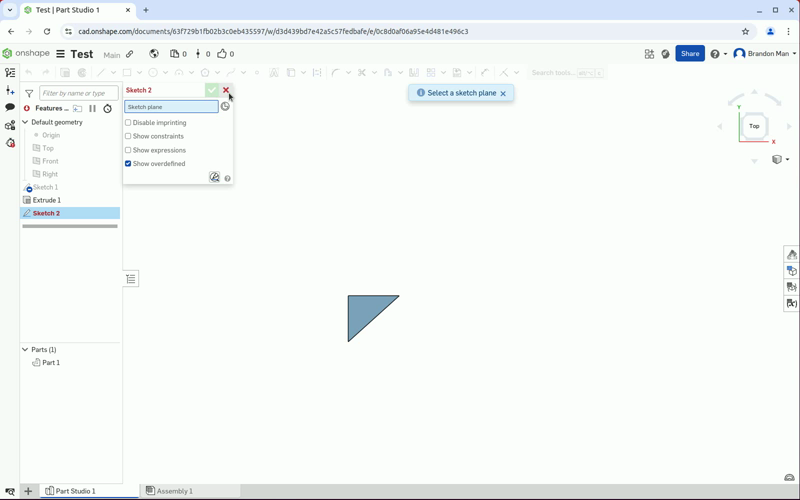
mouse_move(73, 150)
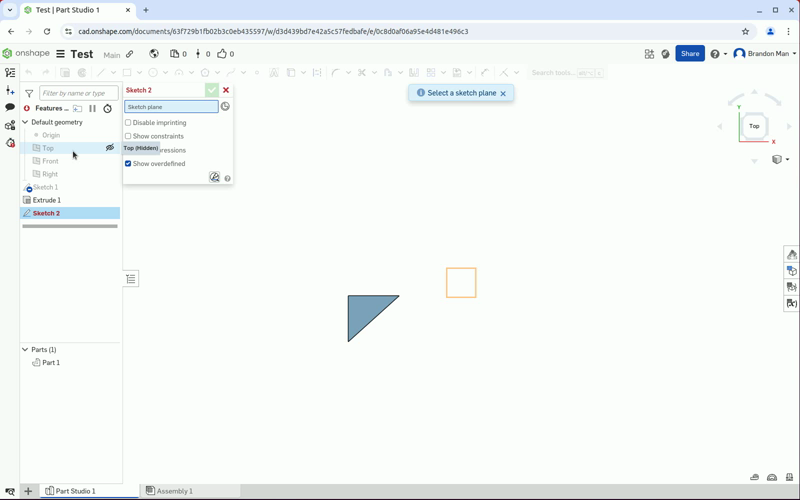
click(73, 150)
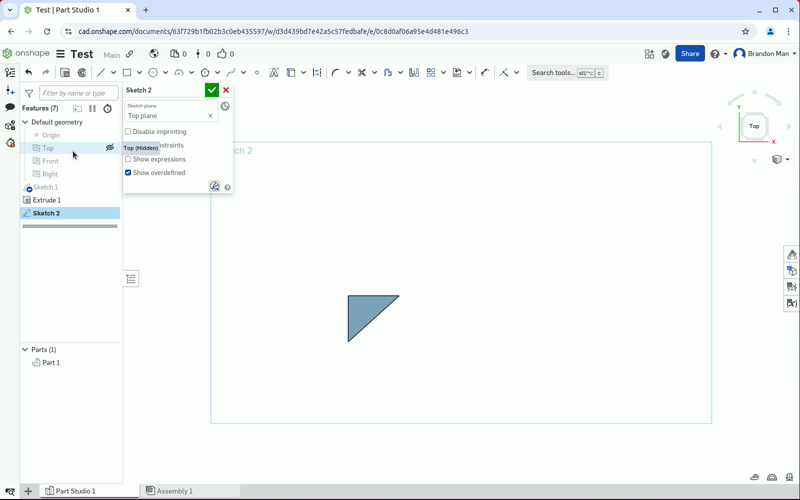
mouse_move(73, 352)
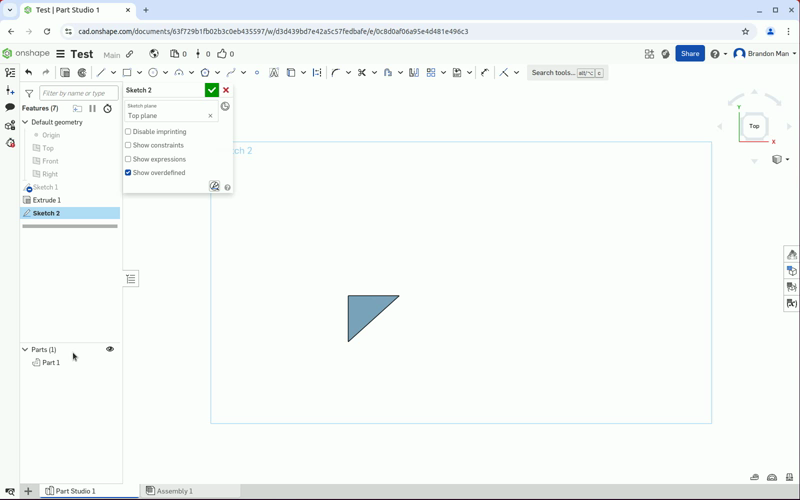
key(y)
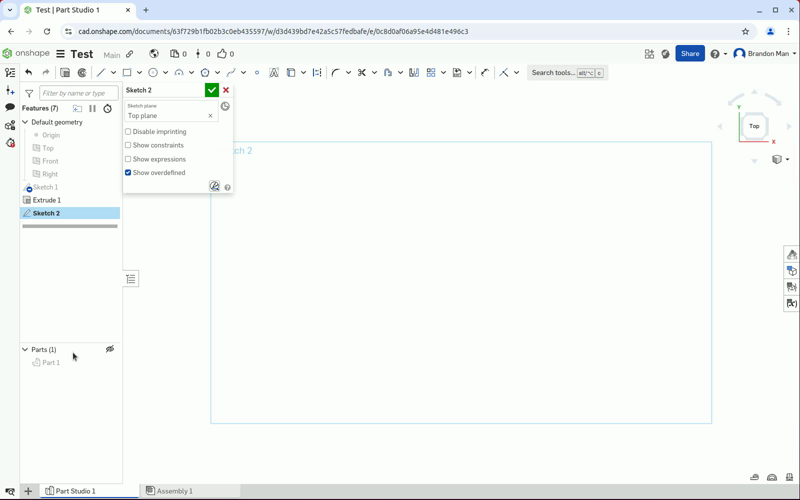
key(l)
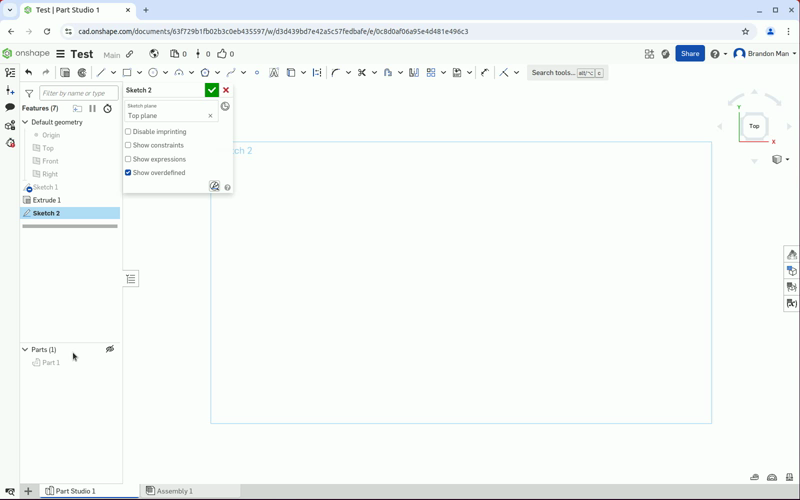
key_down(shift)
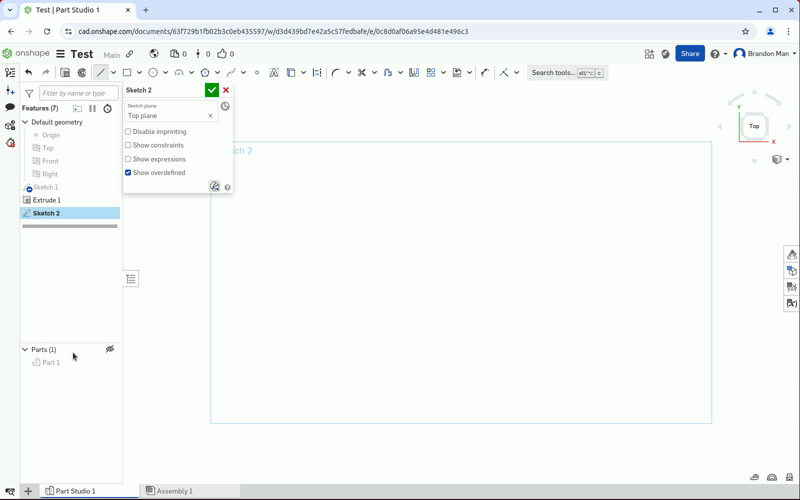
mouse_move(398, 297)
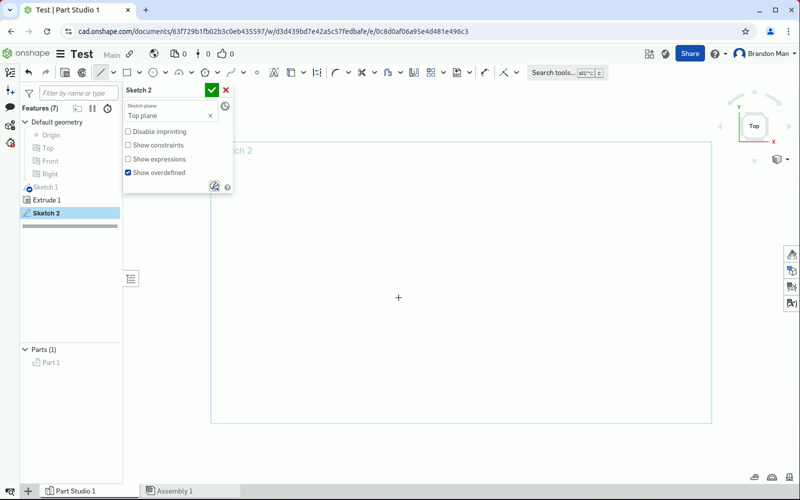
click(398, 297)
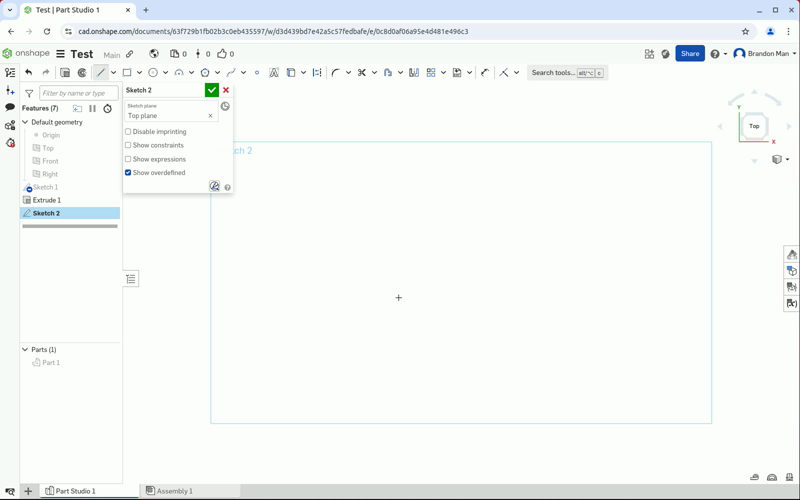
key_up(shift)
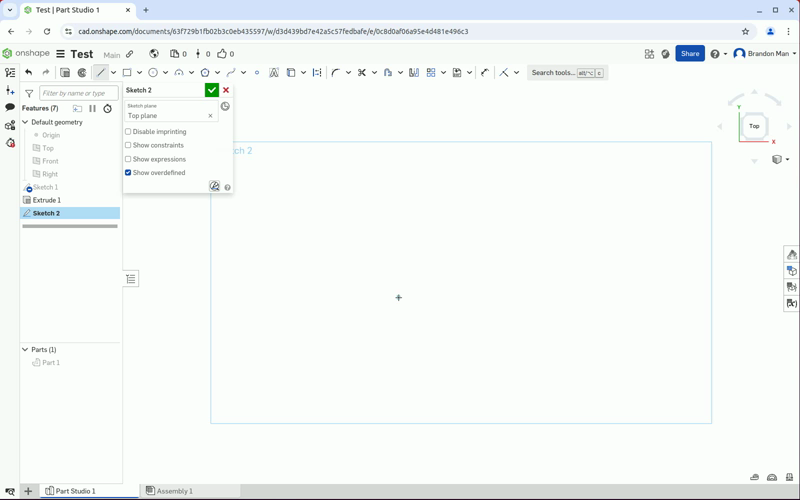
key_down(shift)
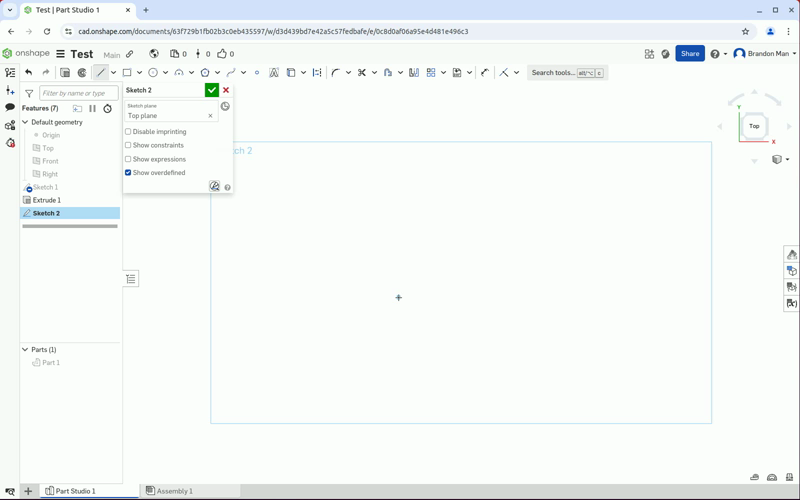
mouse_move(572, 297)
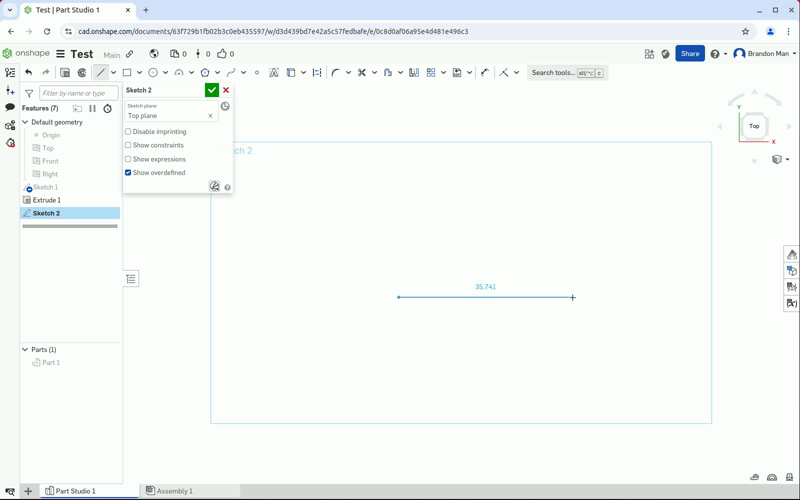
click(572, 297)
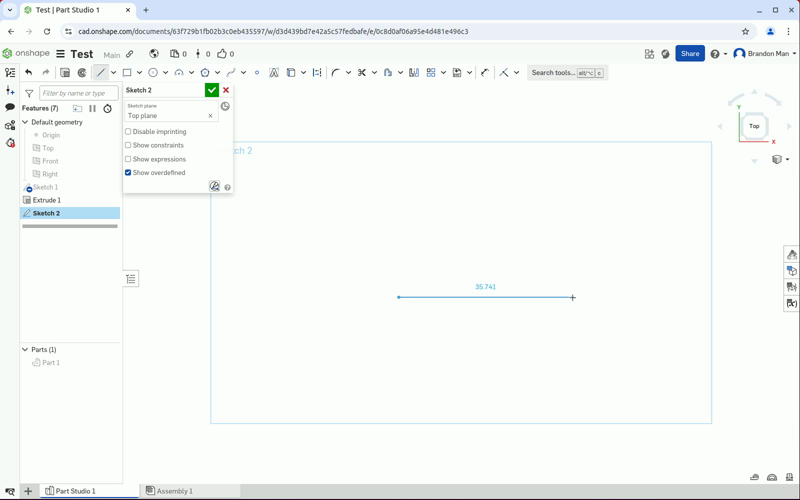
key_up(shift)
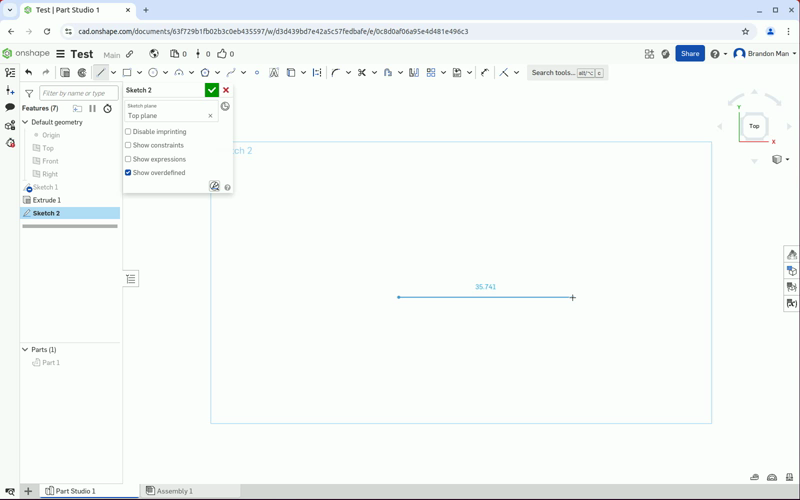
key_down(shift)
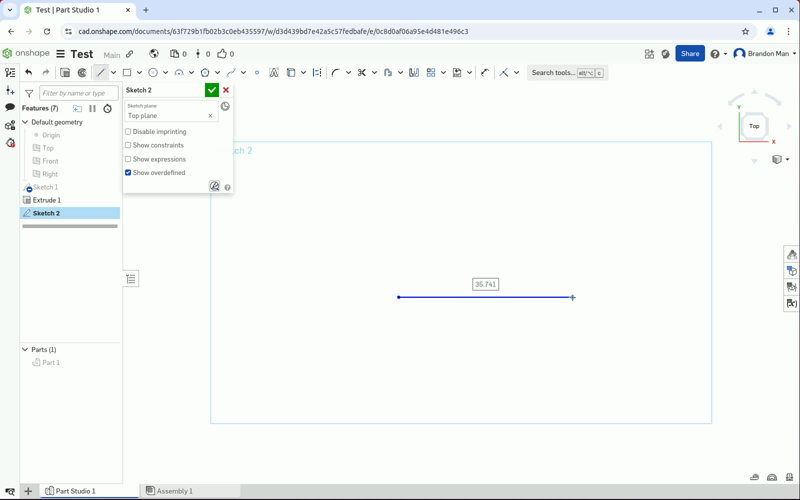
mouse_move(589, 297)
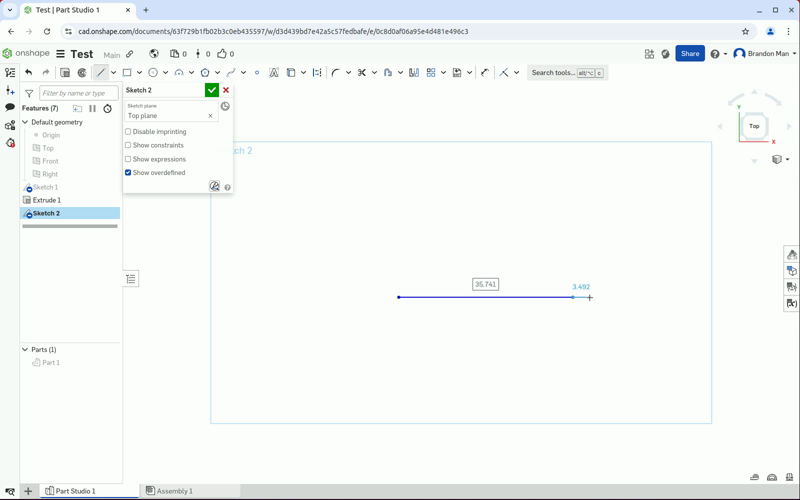
mouse_move(572, 242)
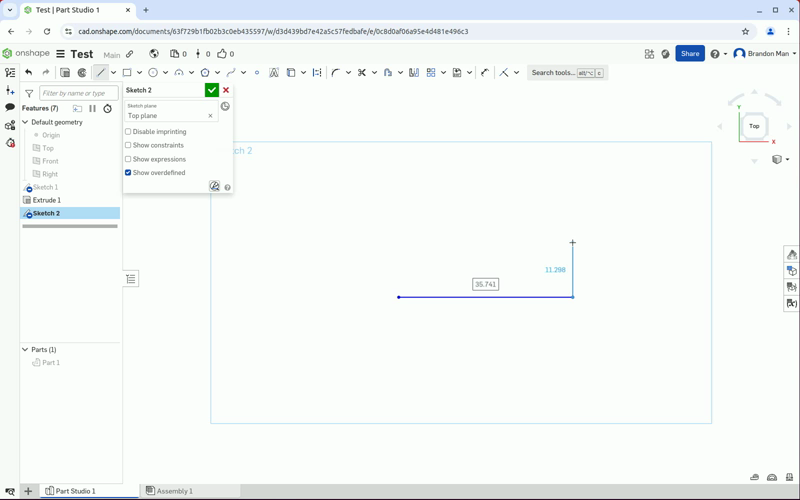
click(572, 242)
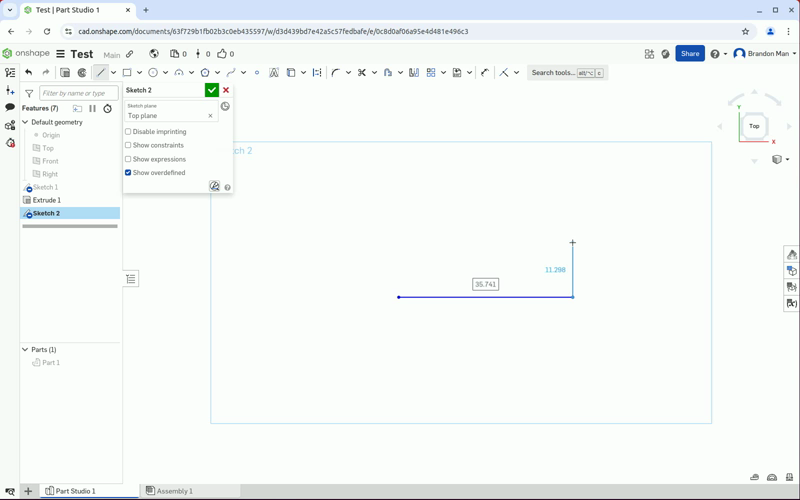
key_up(shift)
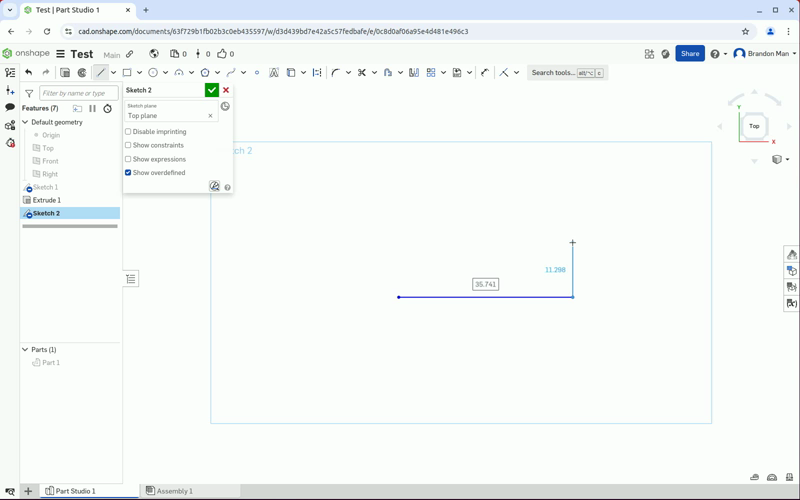
key_down(shift)
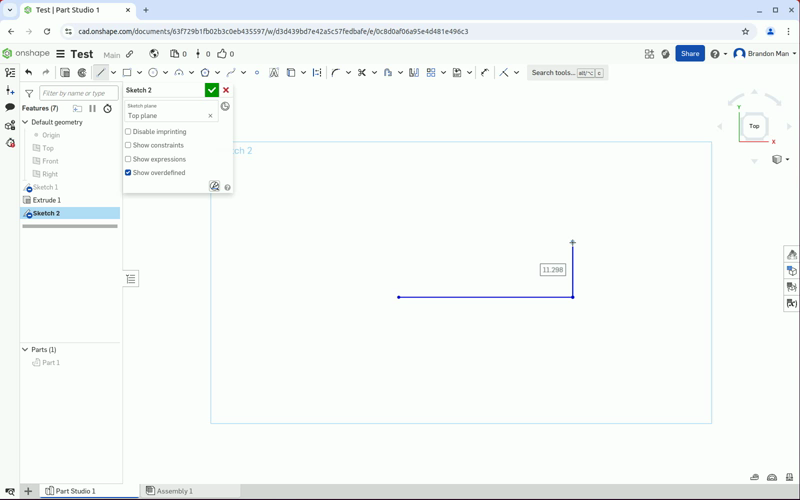
mouse_move(461, 242)
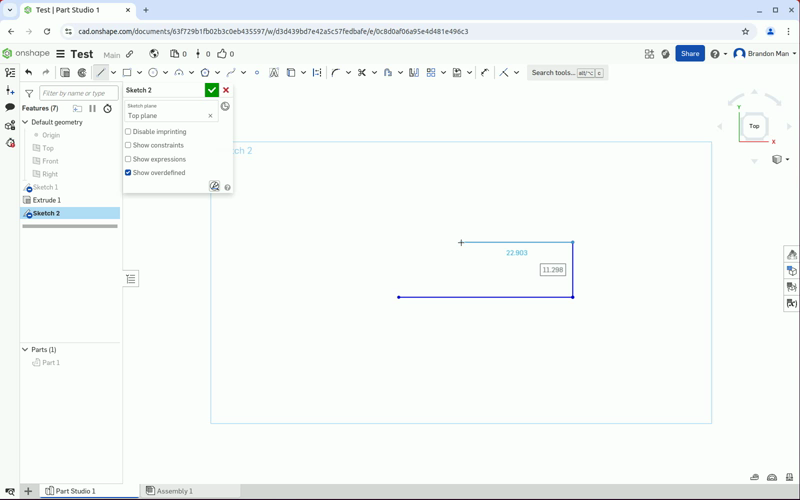
click(461, 242)
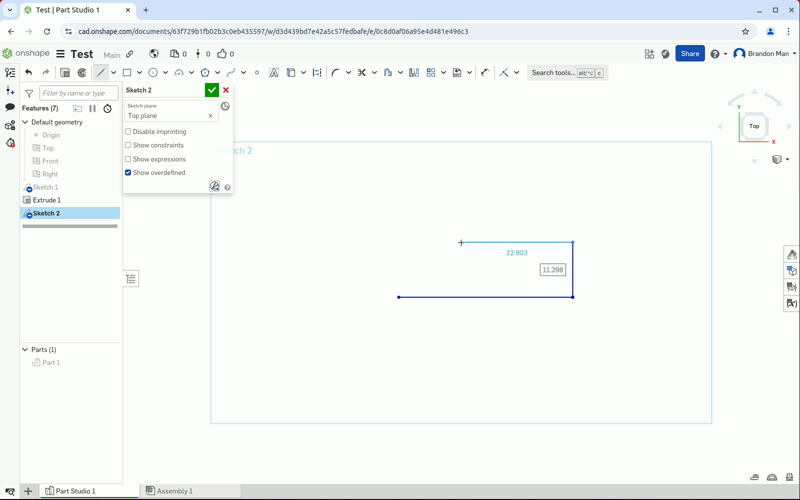
key_up(shift)
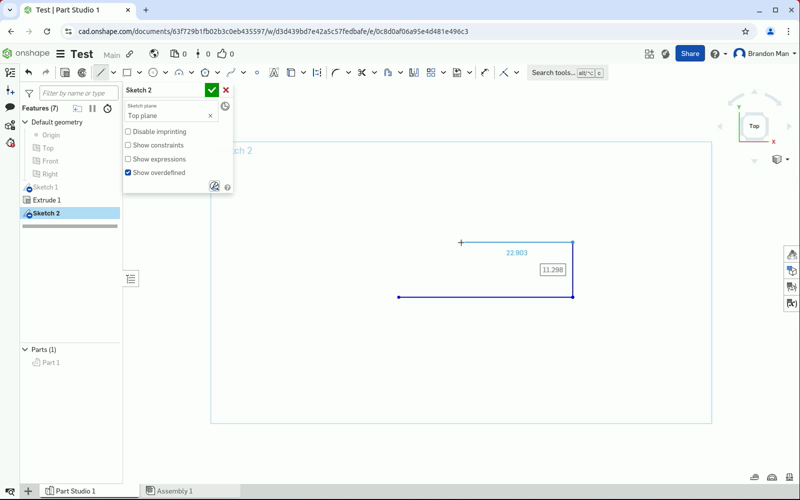
key_down(shift)
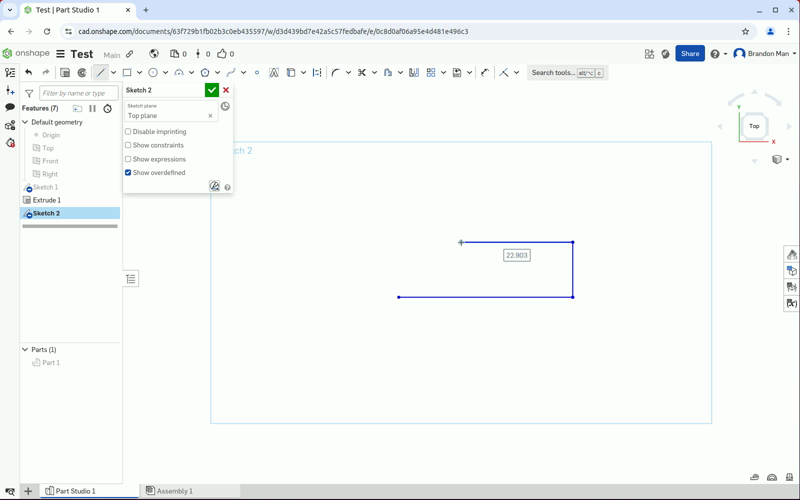
mouse_move(398, 297)
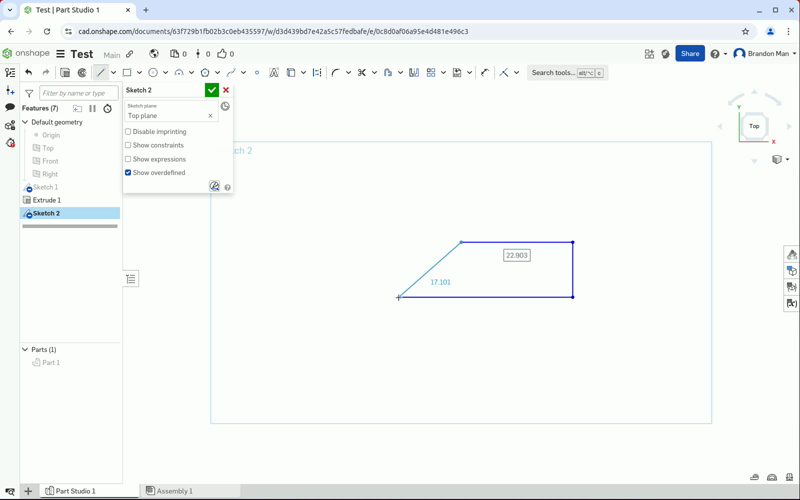
key_up(shift)
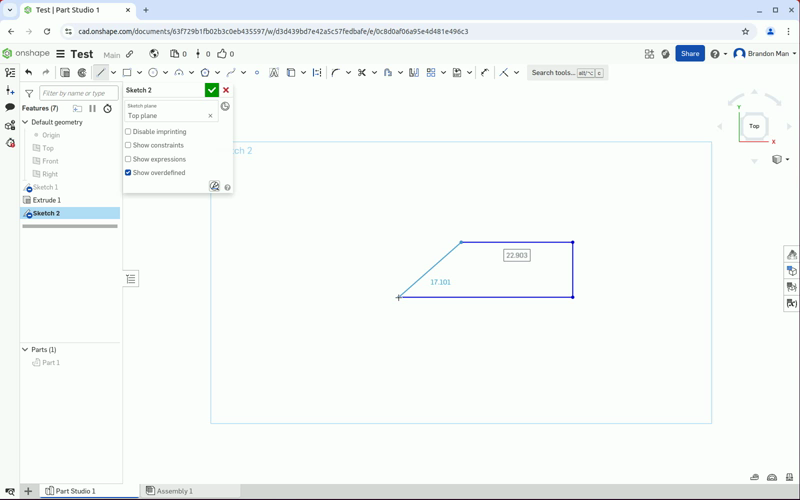
click(398, 297)
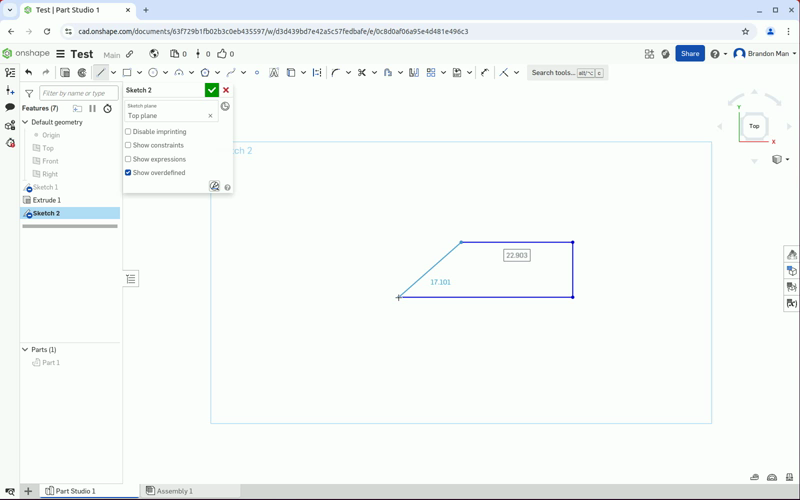
key(esc)
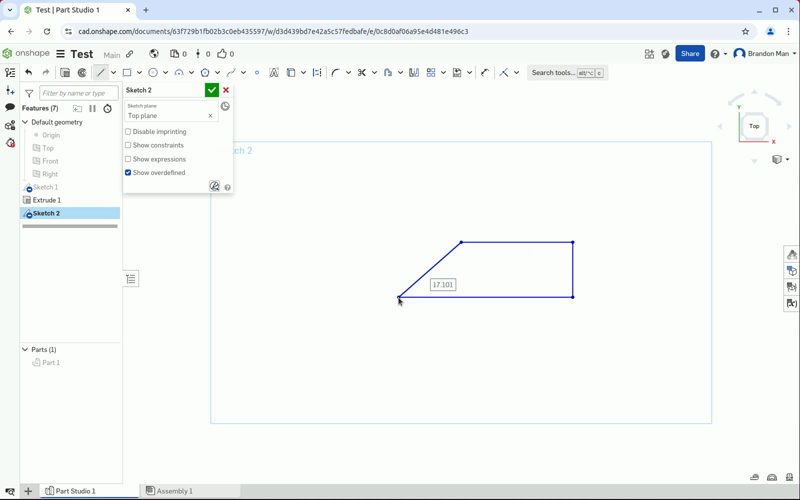
mouse_move(519, 256)
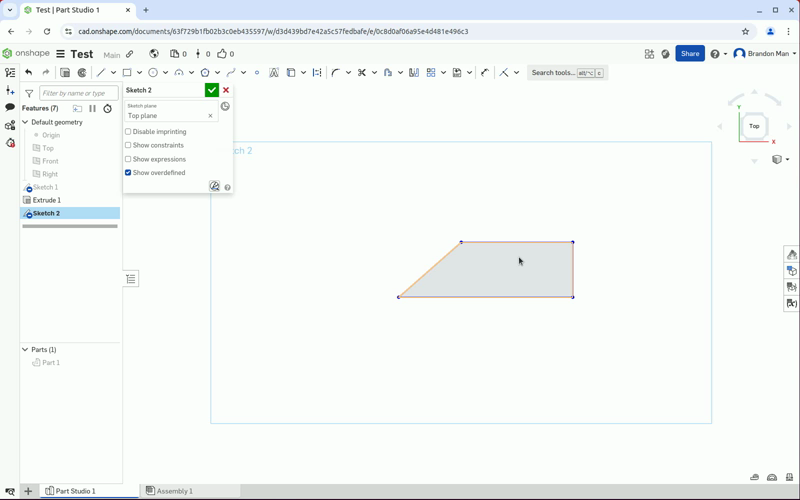
click(519, 256)
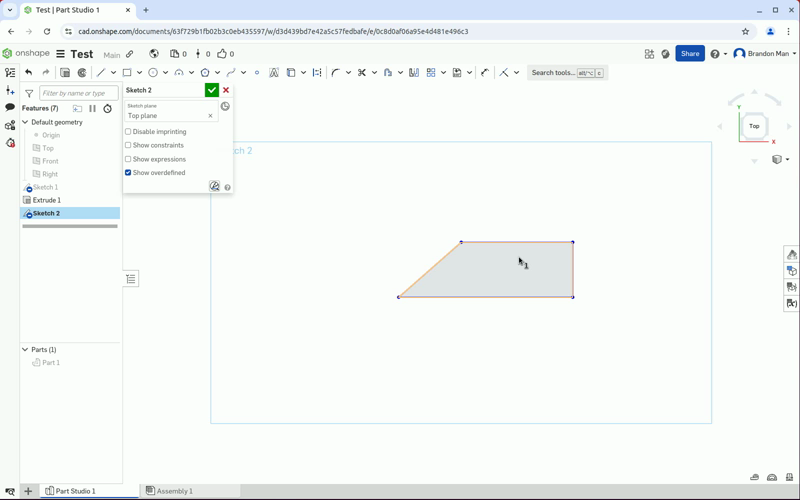
mouse_move(73, 352)
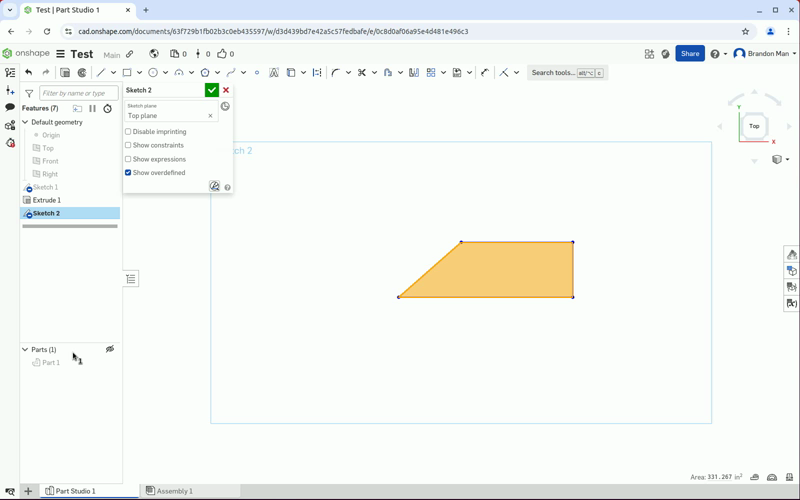
key(shift+y)
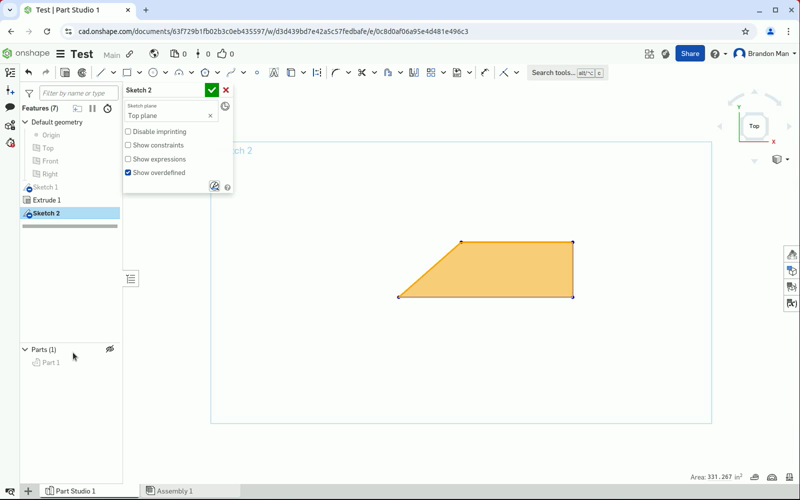
key(shift+e)
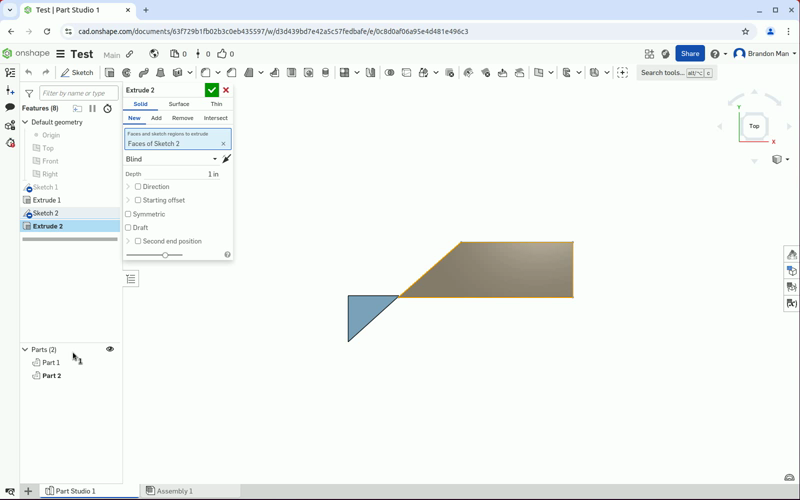
mouse_move(143, 106)
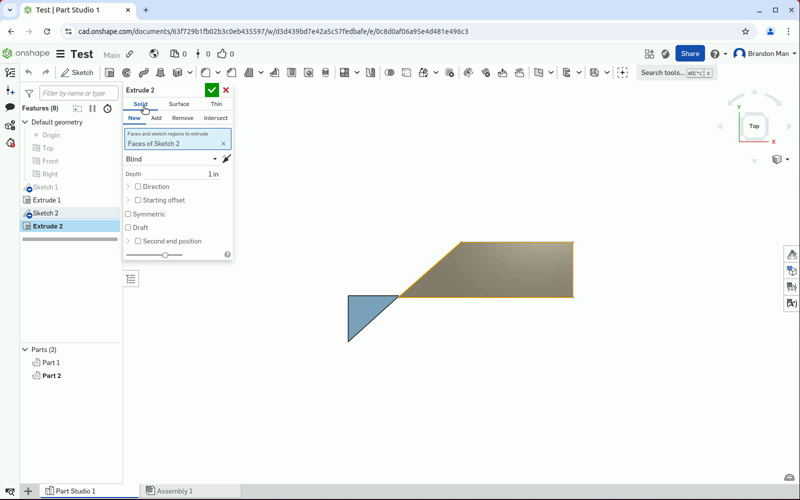
click(143, 106)
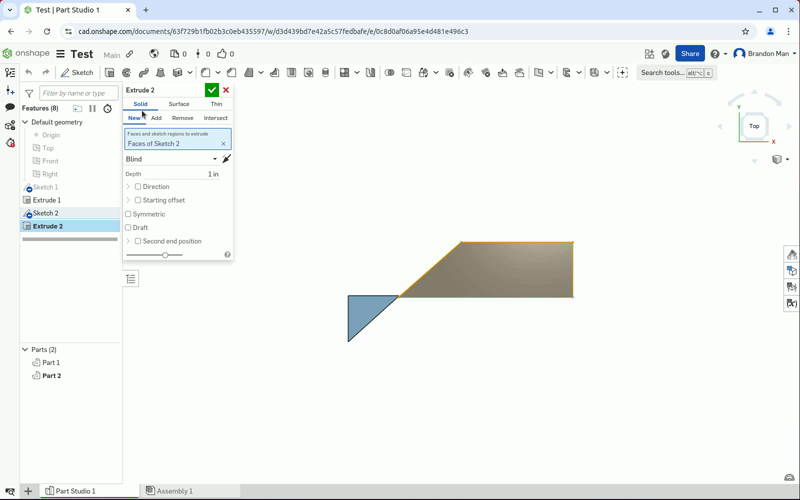
mouse_move(137, 120)
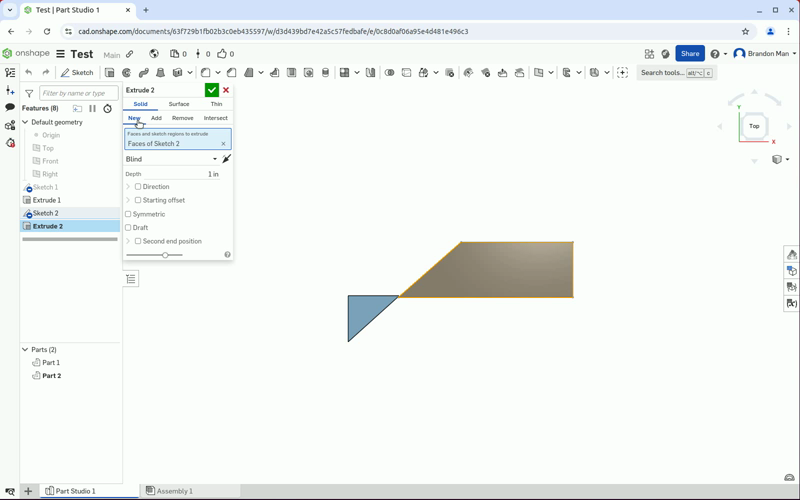
click(137, 120)
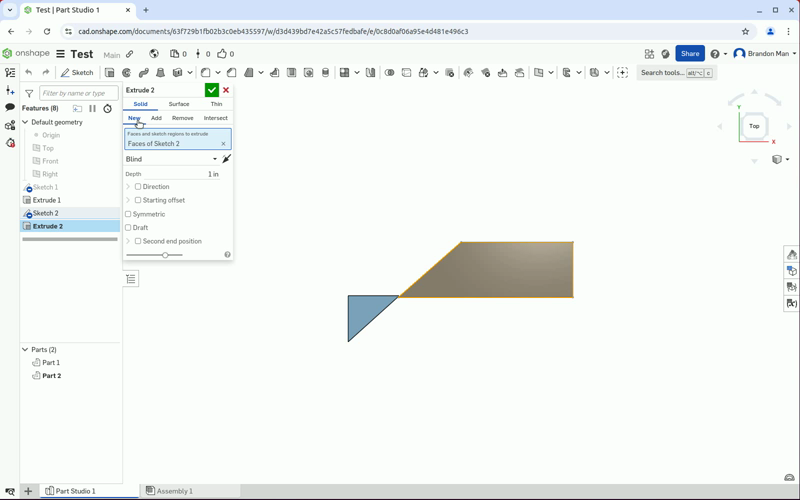
key(tab, 4)
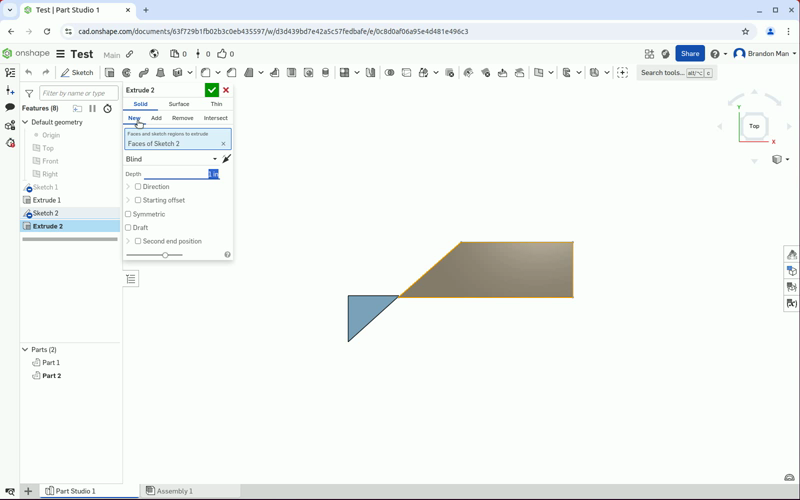
text(0.963)
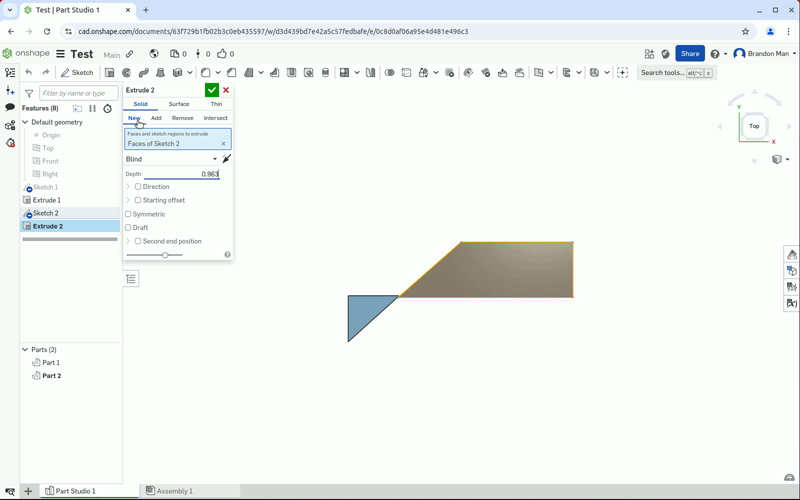
key(enter)
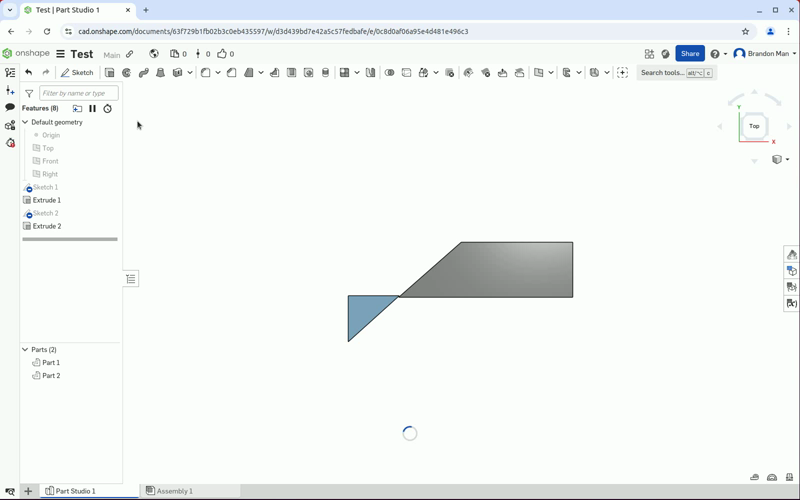
key(shift+h)
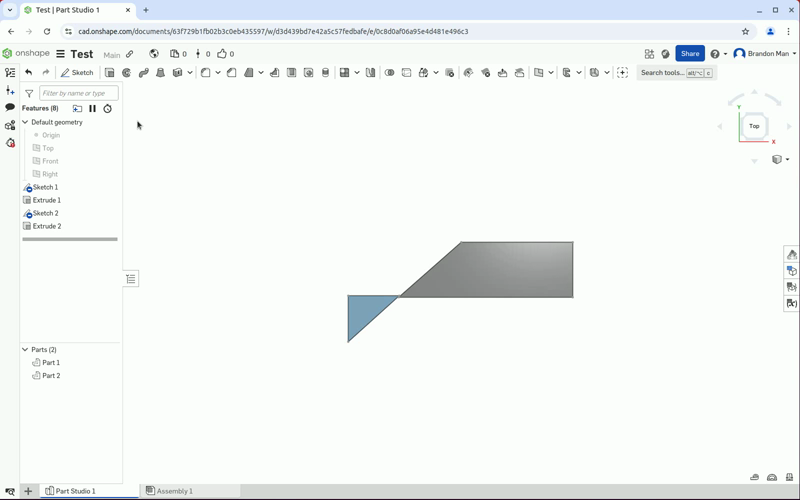
key(shift+h)
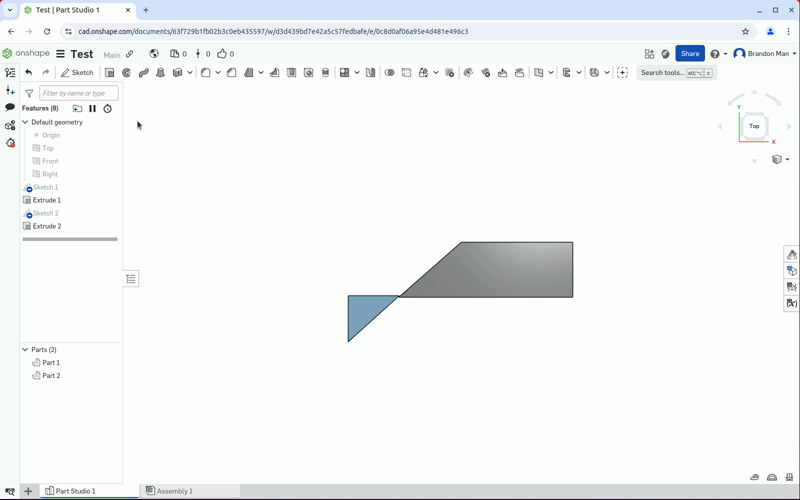
mouse_move(73, 189)
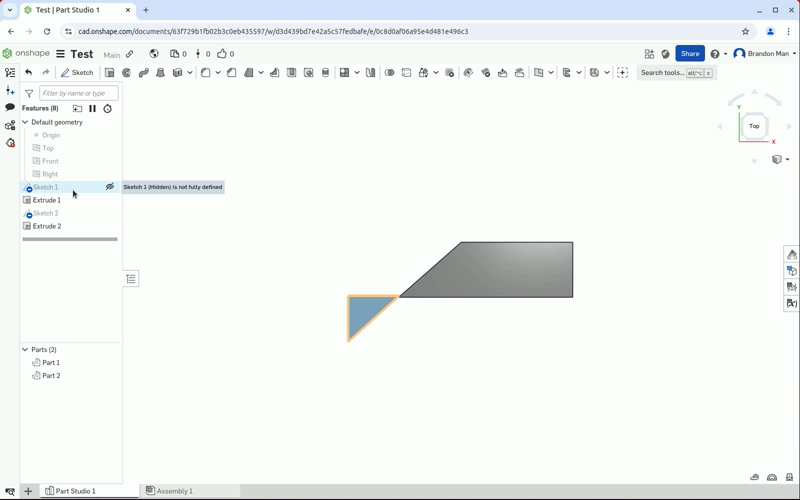
click(73, 189)
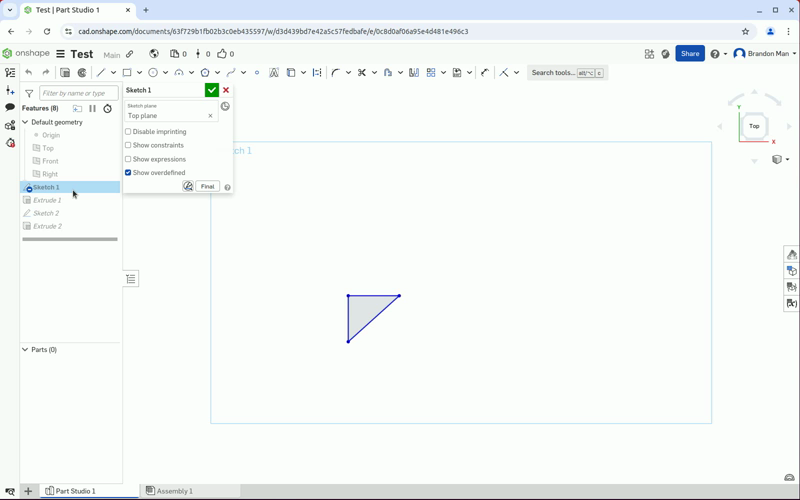
mouse_move(229, 92)
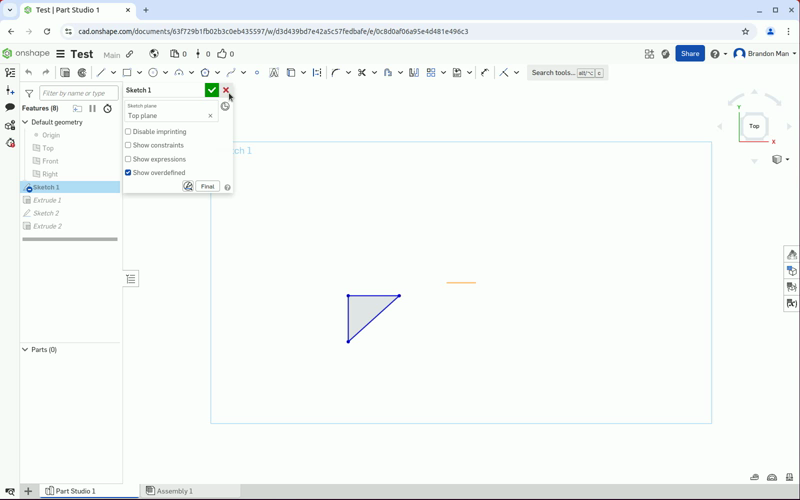
click(229, 92)
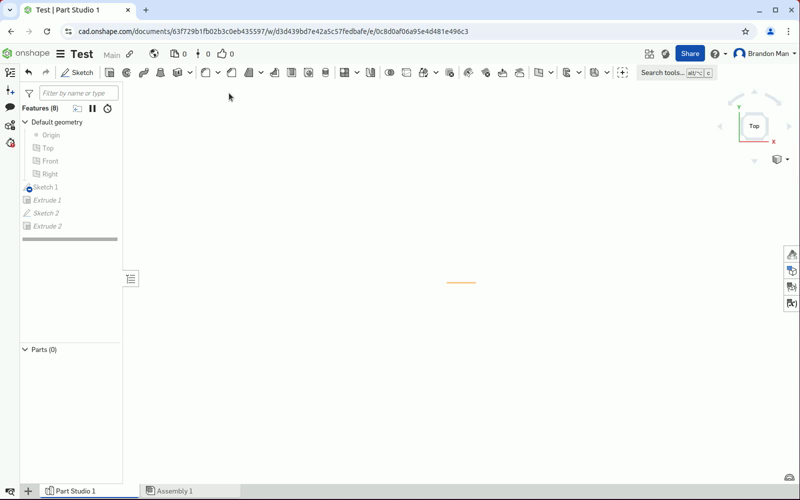
mouse_move(541, 75)
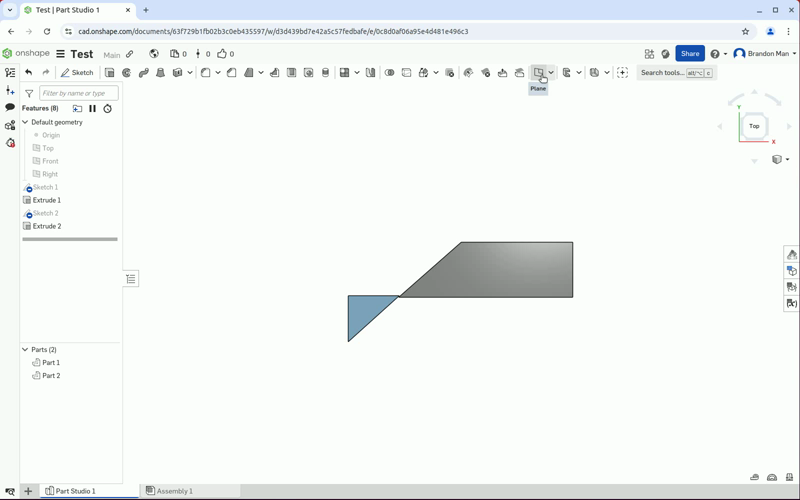
click(541, 75)
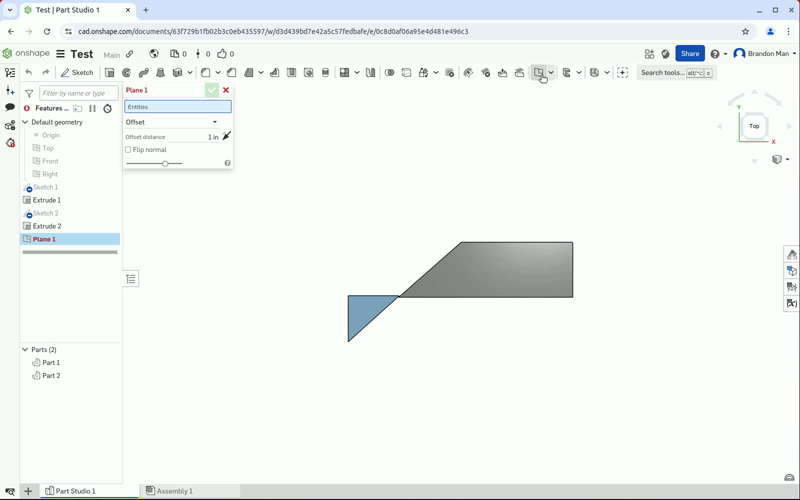
mouse_move(73, 150)
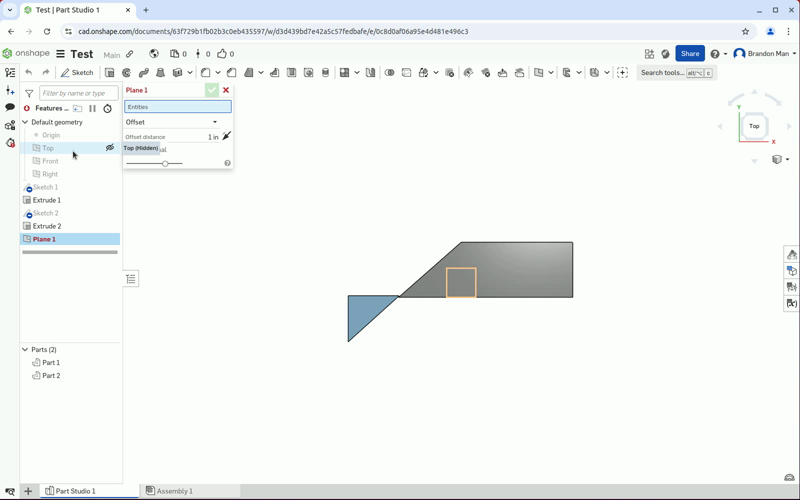
click(73, 150)
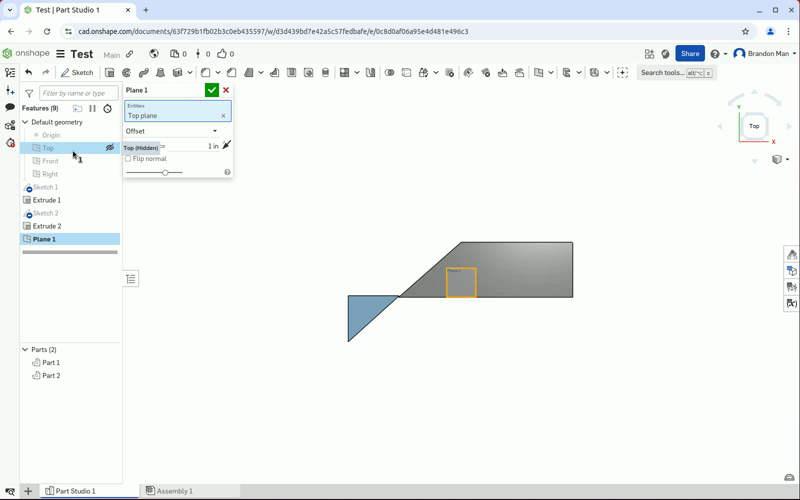
key(tab, 2)
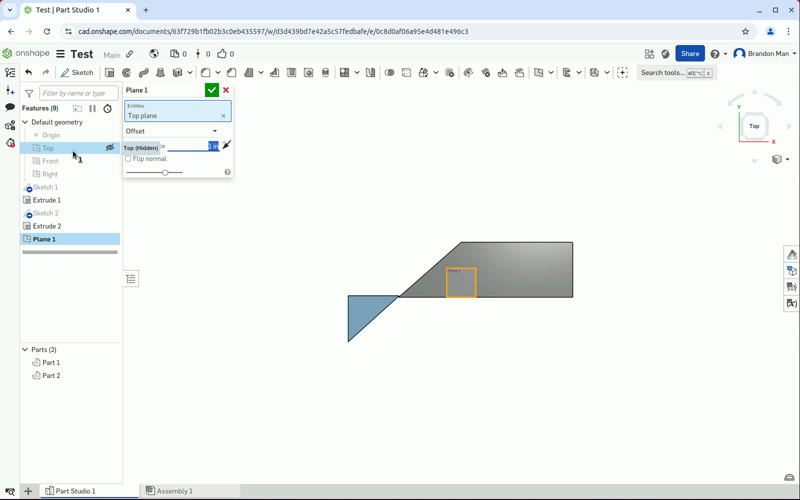
text(0.955)
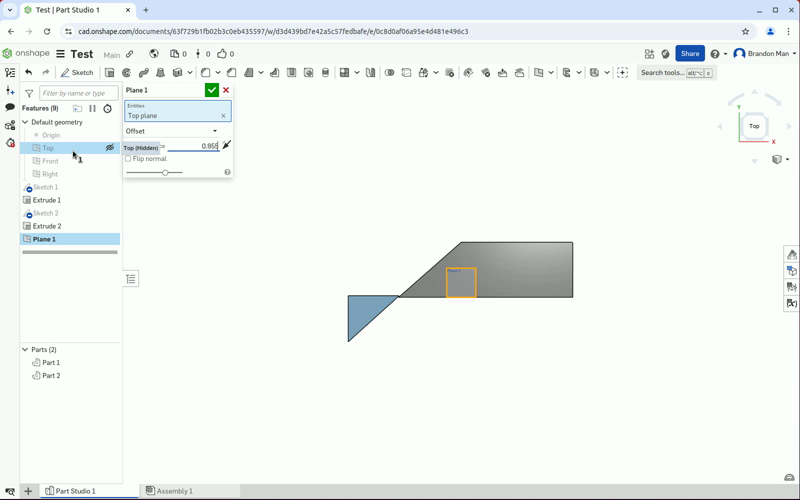
key(enter, 2)
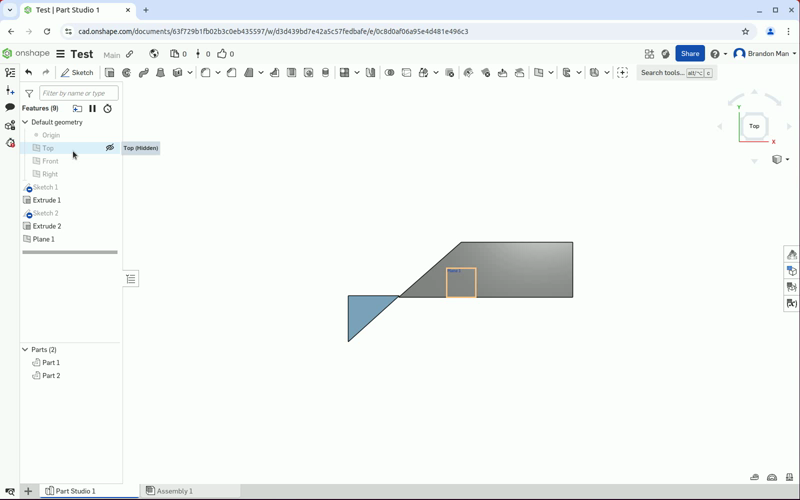
key(shift+s)
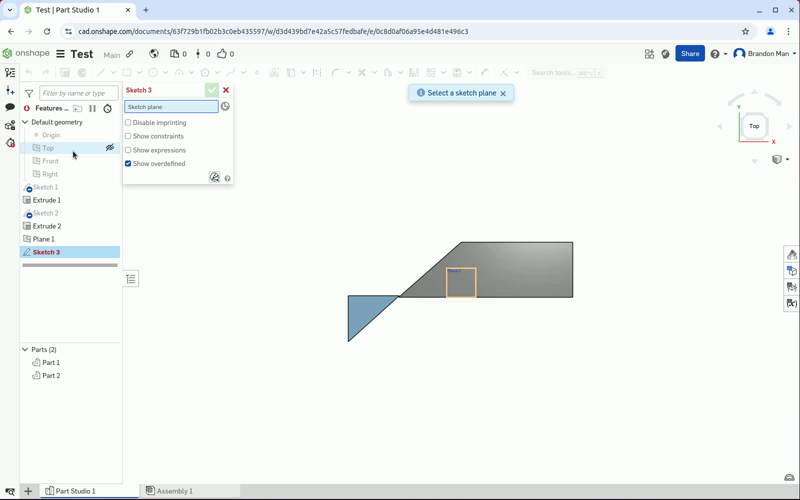
mouse_move(73, 241)
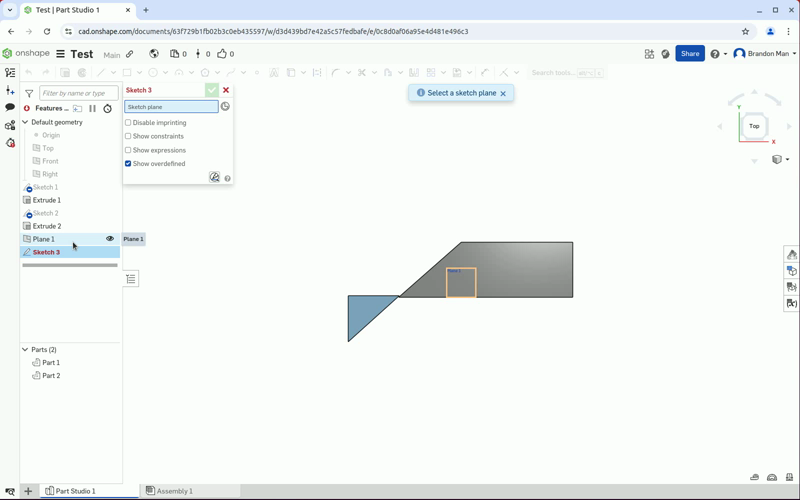
click(73, 241)
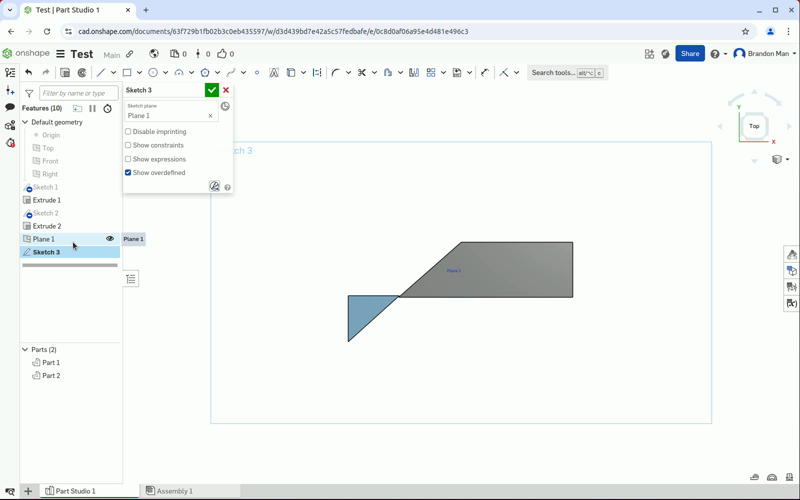
mouse_move(73, 352)
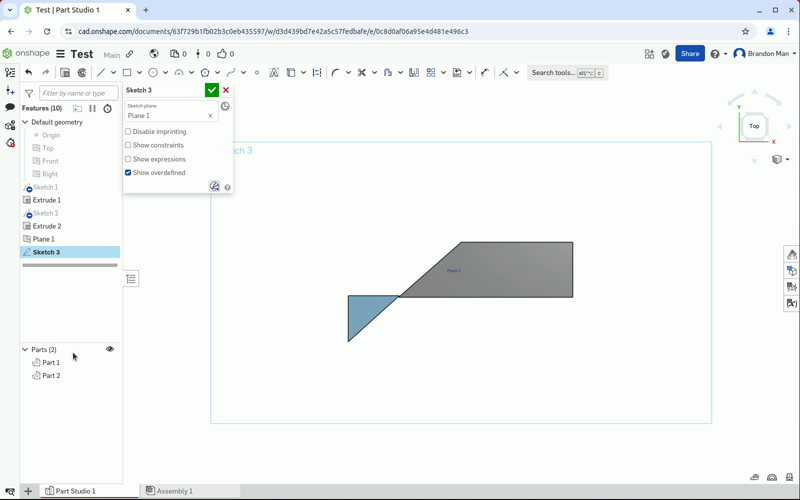
key(y)
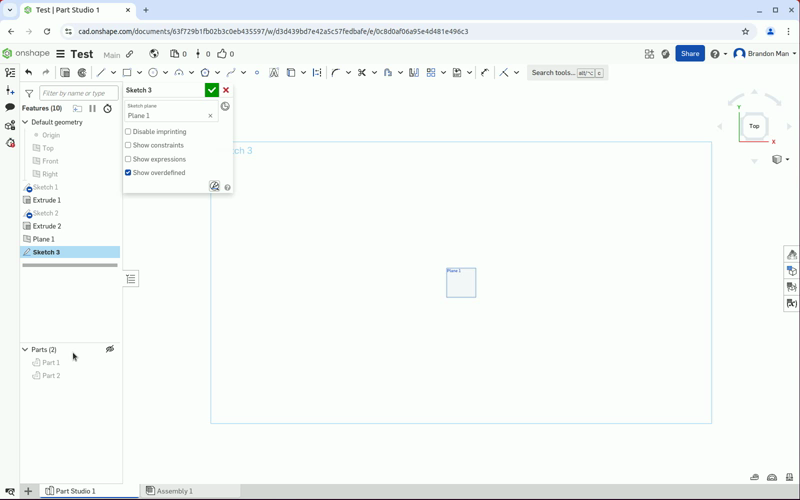
key(l)
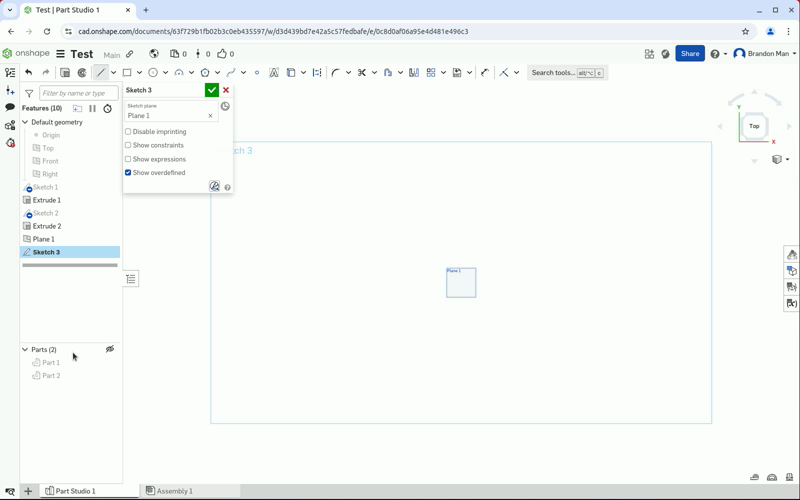
key_down(shift)
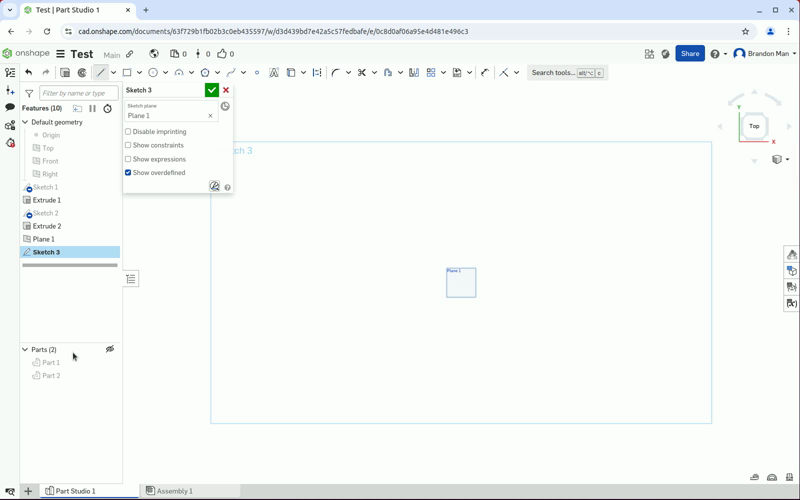
mouse_move(351, 334)
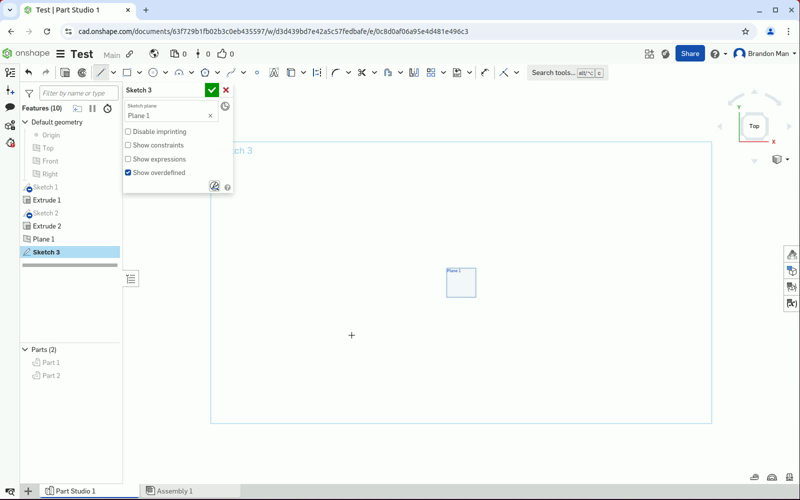
click(351, 334)
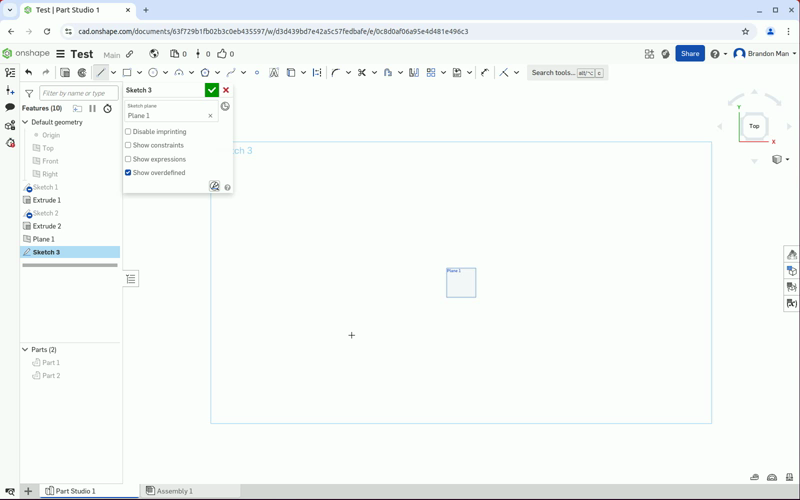
key_up(shift)
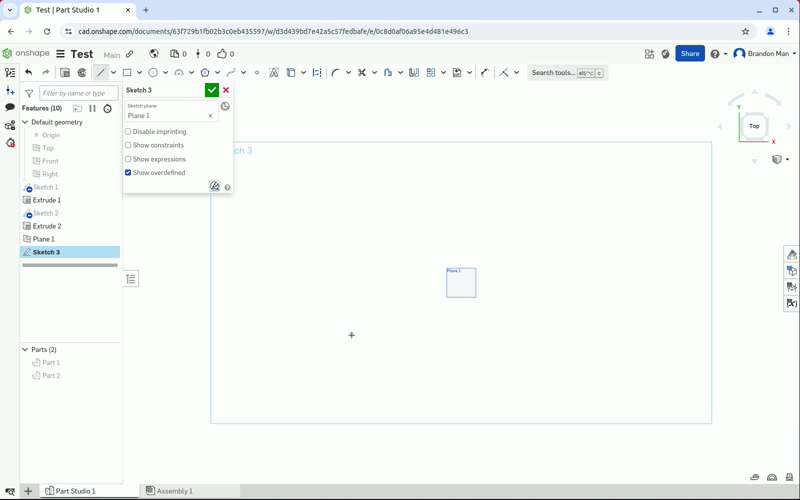
key_down(shift)
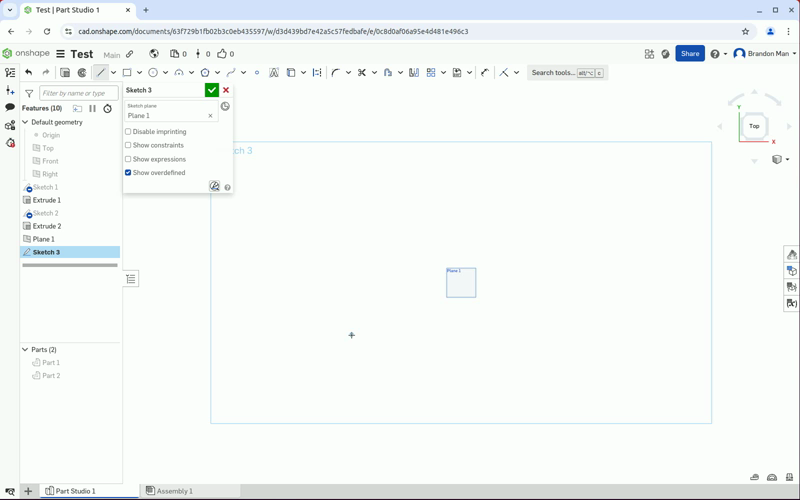
mouse_move(460, 233)
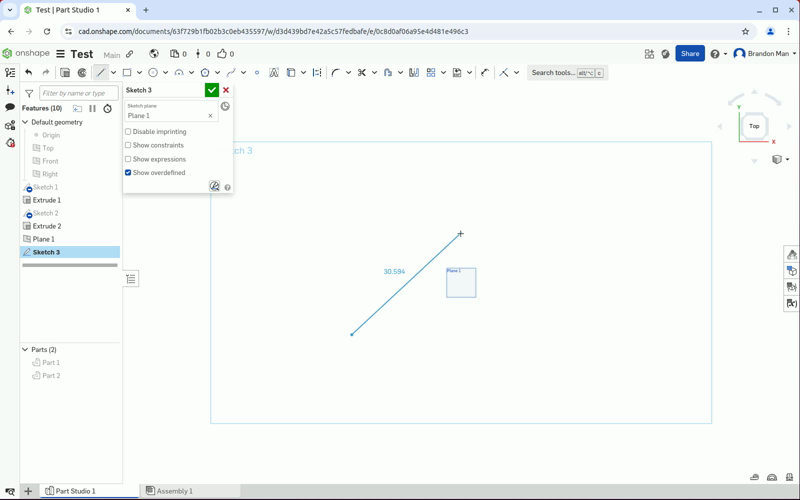
click(460, 233)
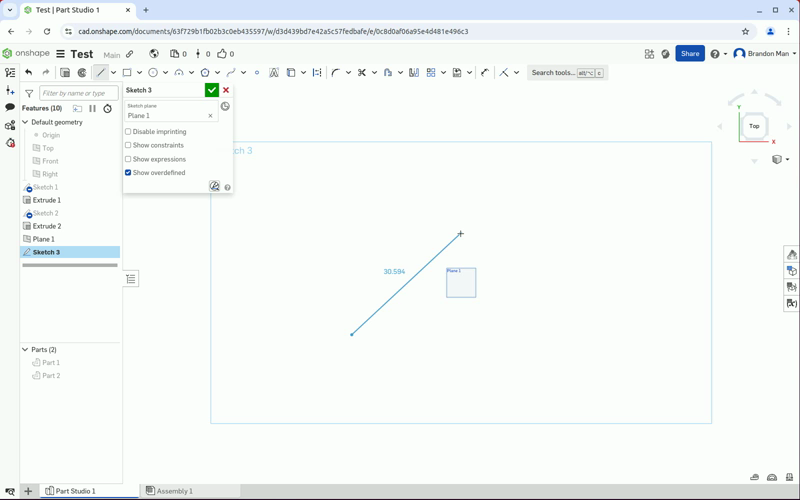
key_up(shift)
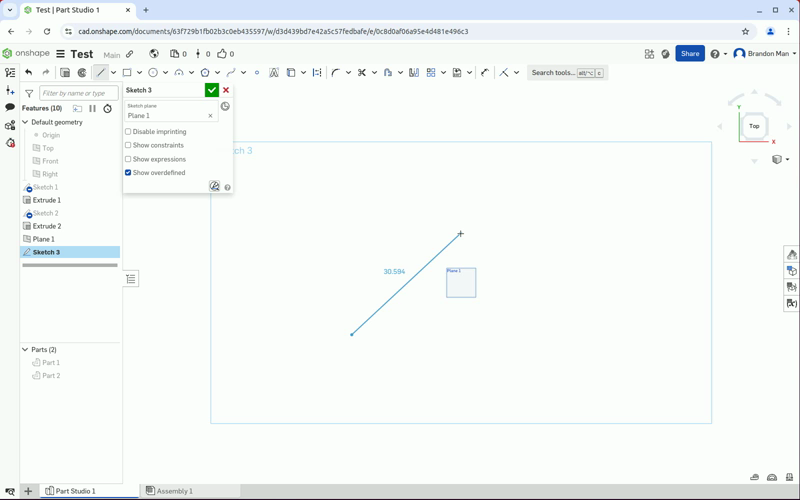
key_down(shift)
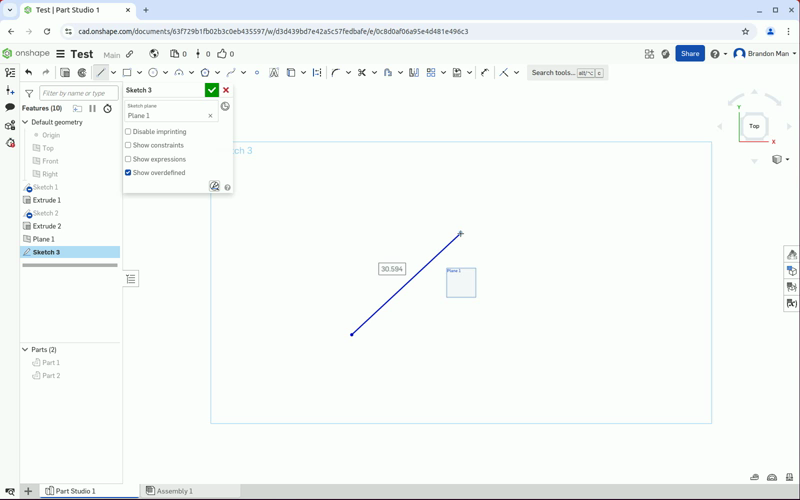
mouse_move(351, 233)
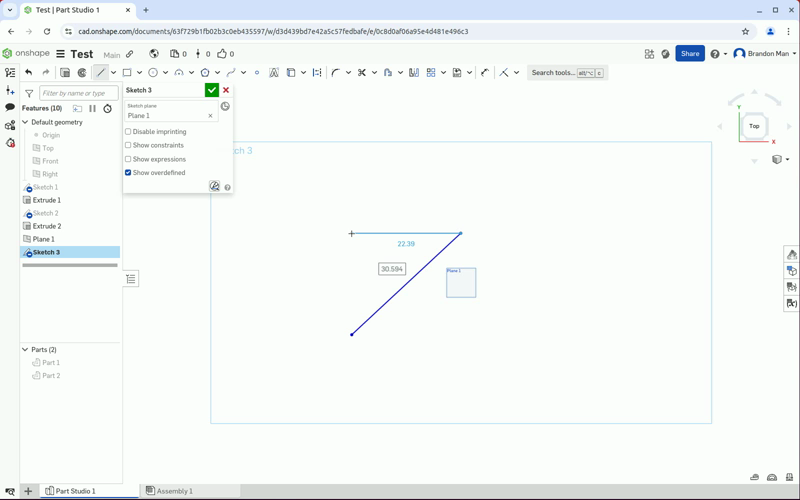
click(351, 233)
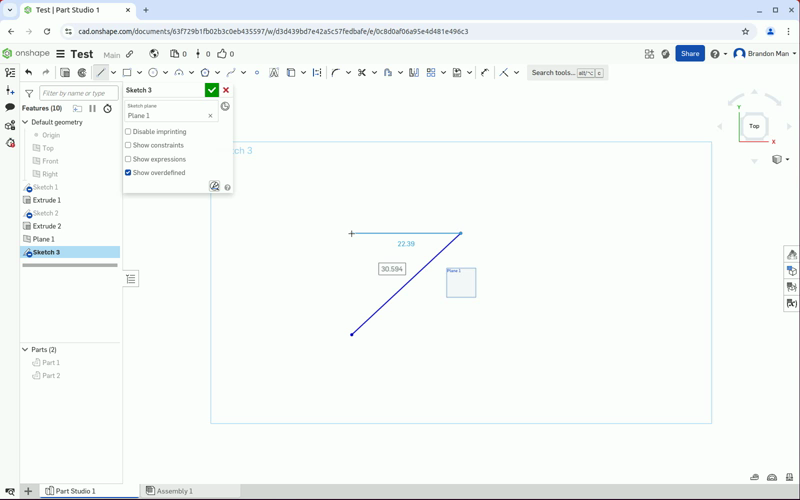
key_up(shift)
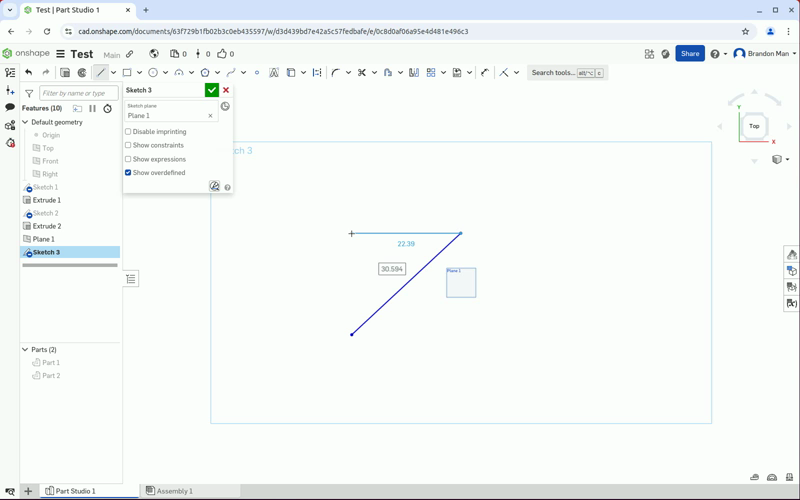
key_down(shift)
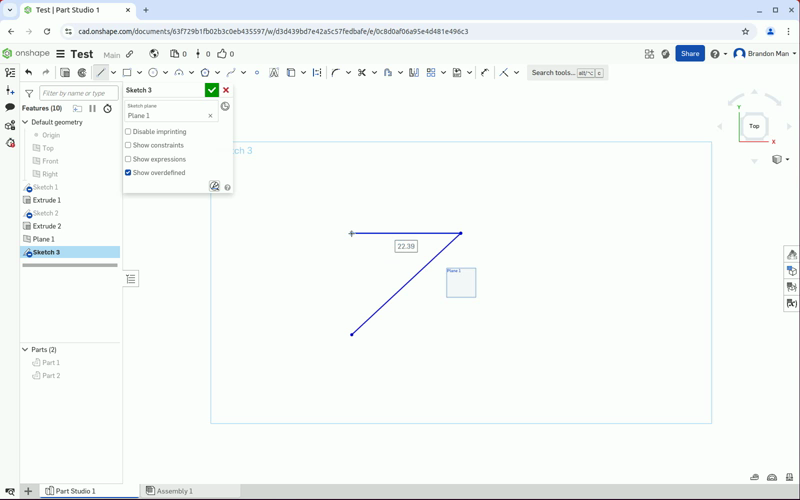
mouse_move(351, 334)
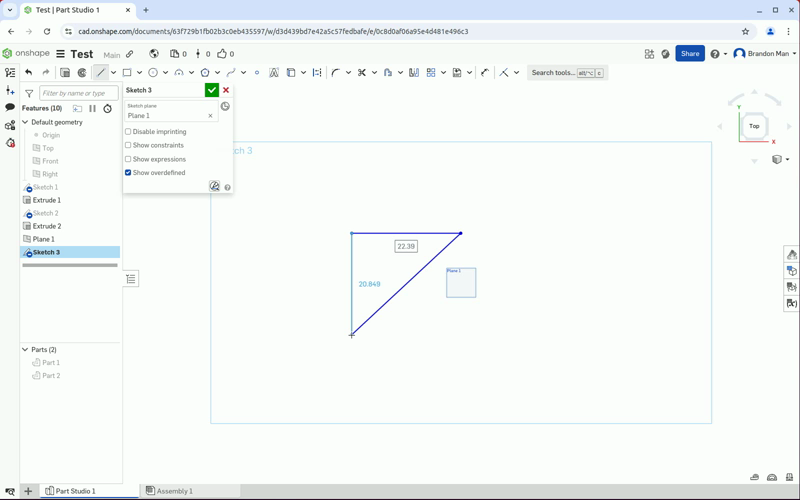
key_up(shift)
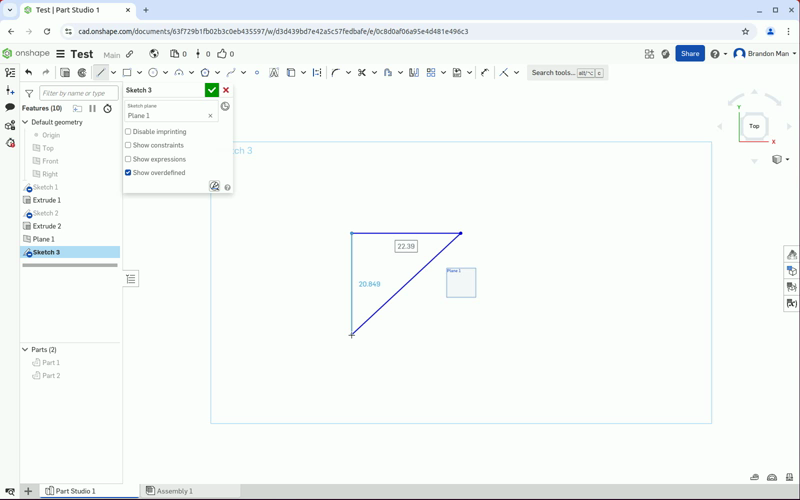
click(351, 334)
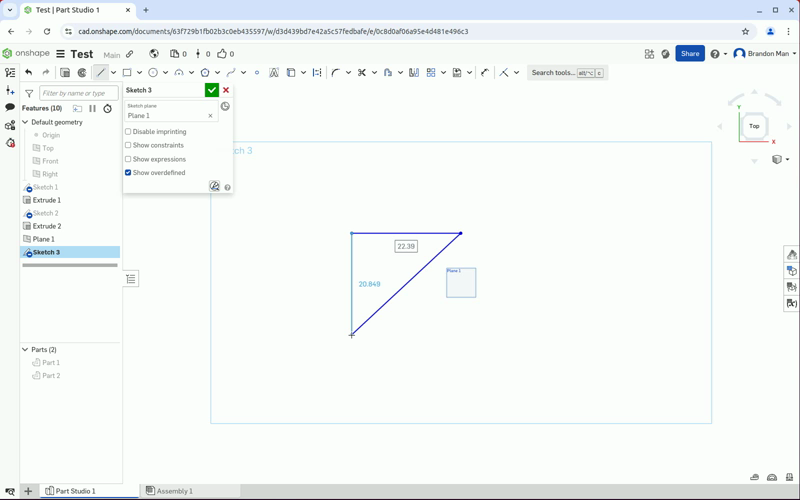
key(esc)
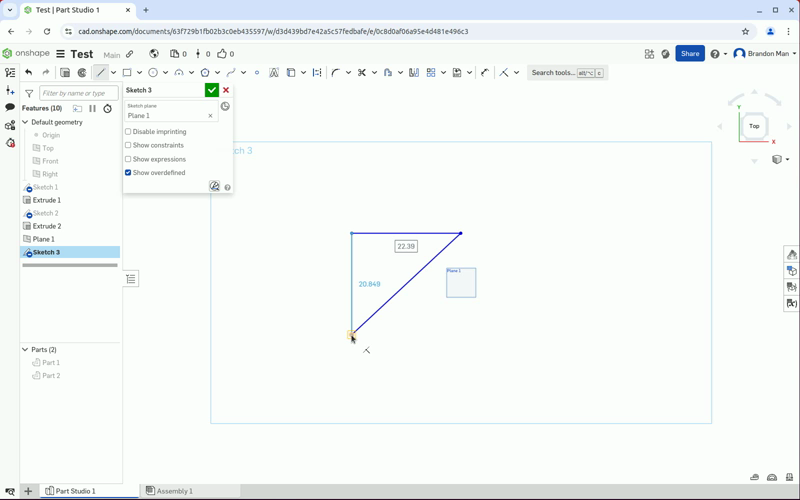
mouse_move(429, 237)
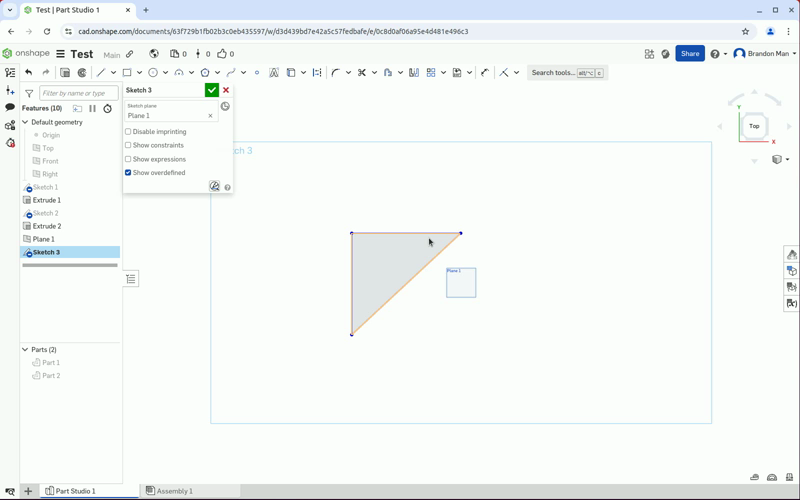
click(429, 237)
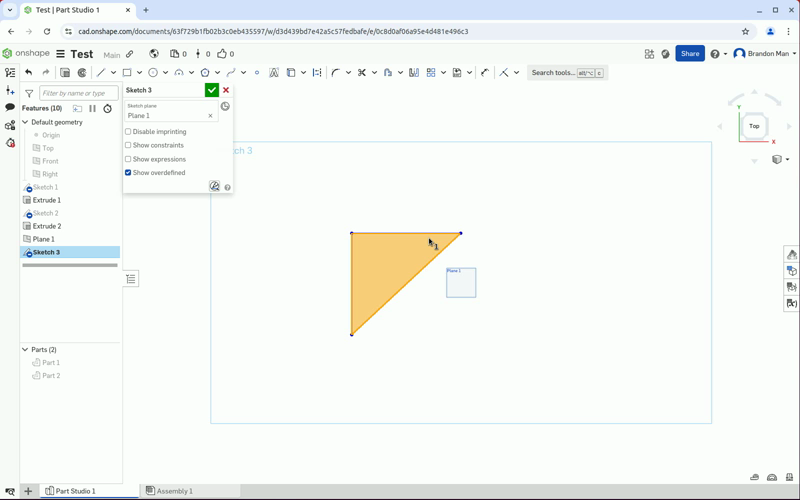
mouse_move(73, 352)
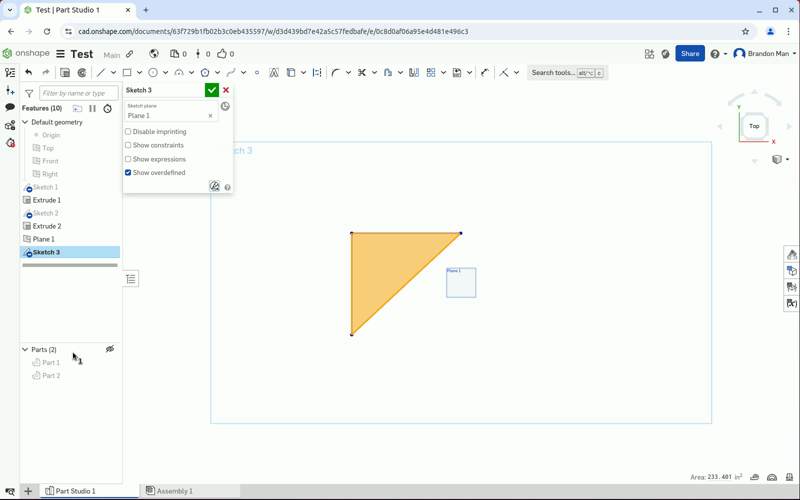
key(shift+y)
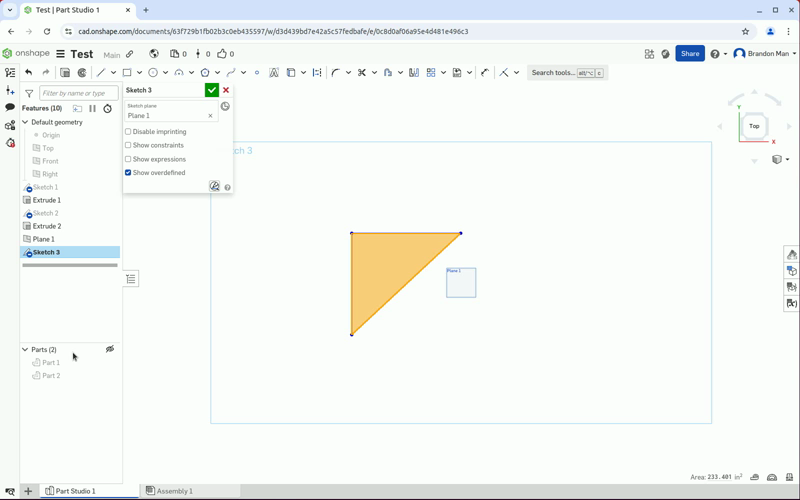
key(shift+e)
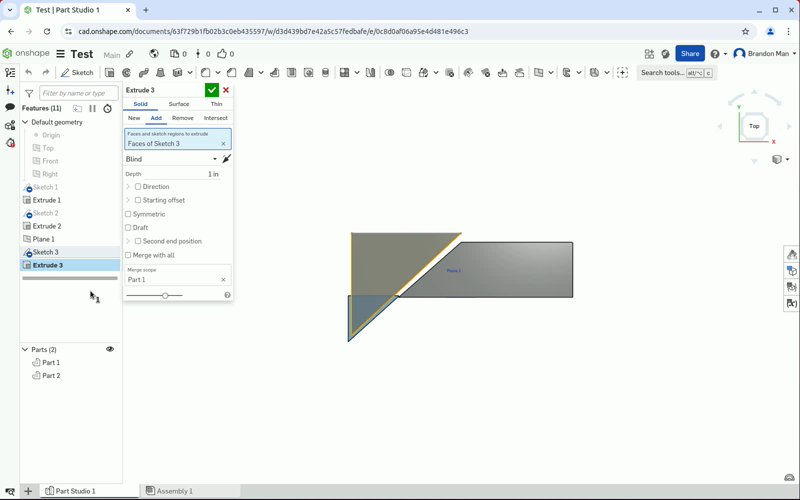
mouse_move(143, 106)
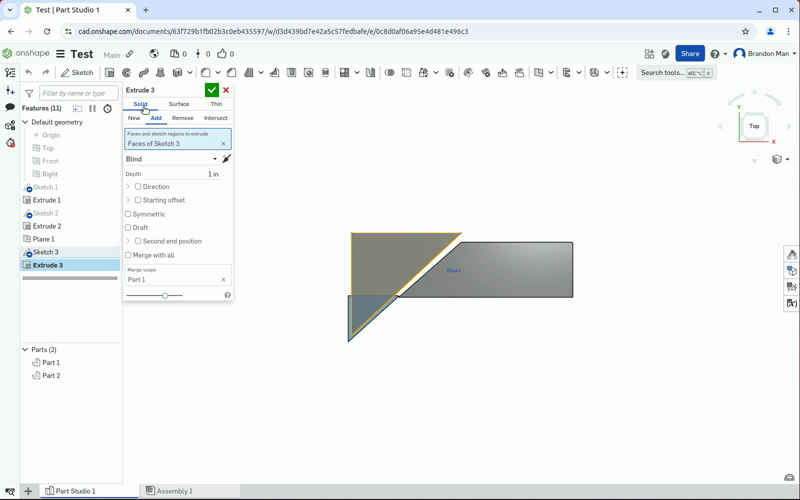
click(143, 106)
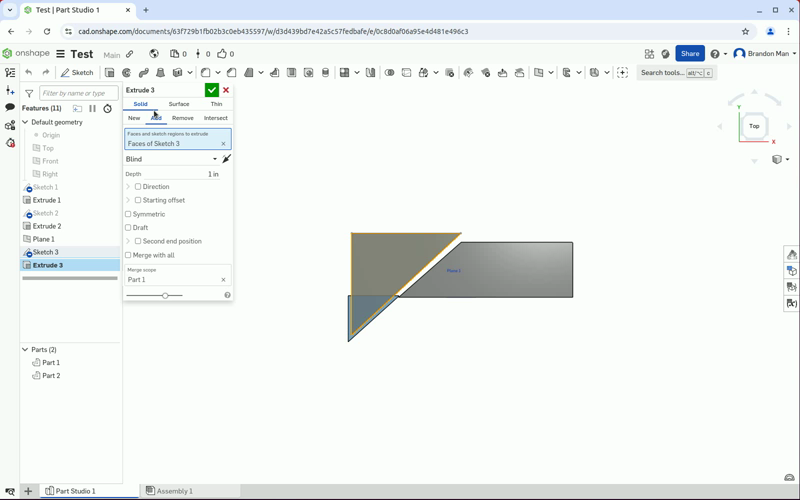
mouse_move(186, 120)
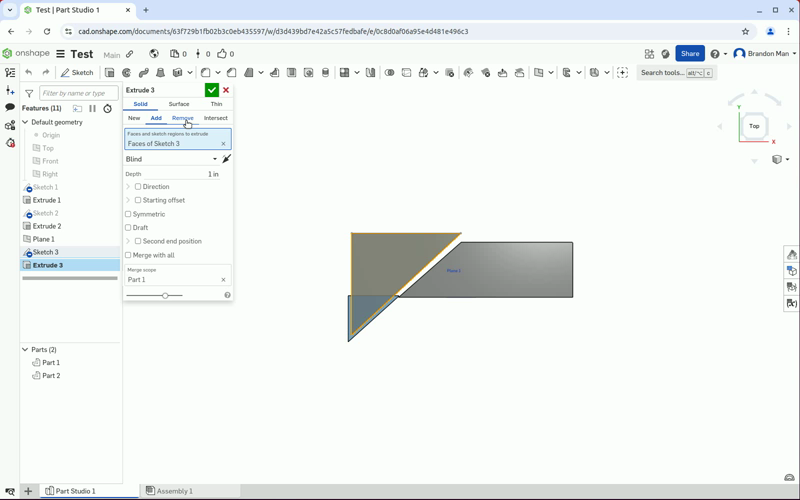
click(186, 120)
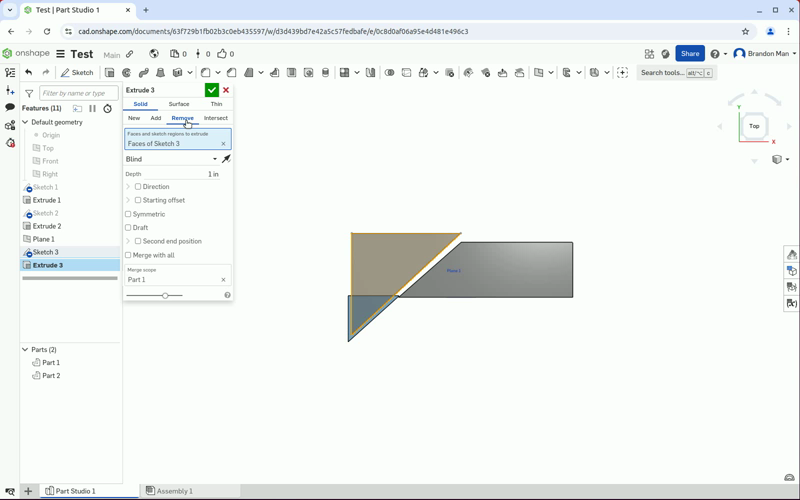
key(tab, 4)
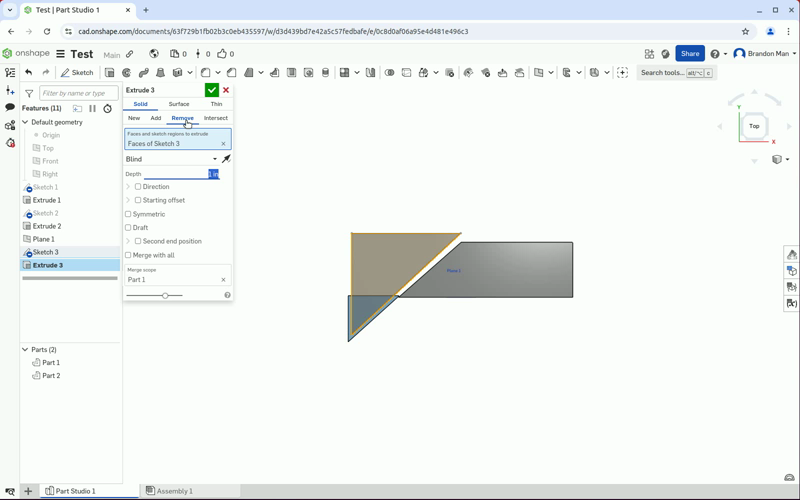
text(0.963)
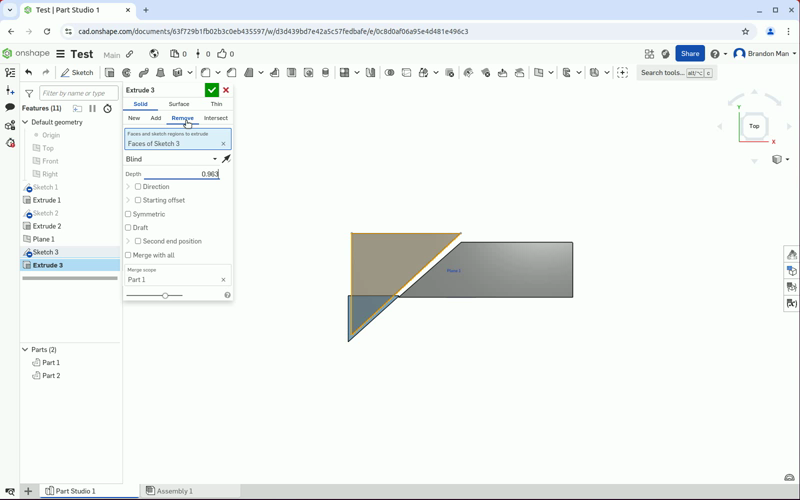
key(tab, 6)
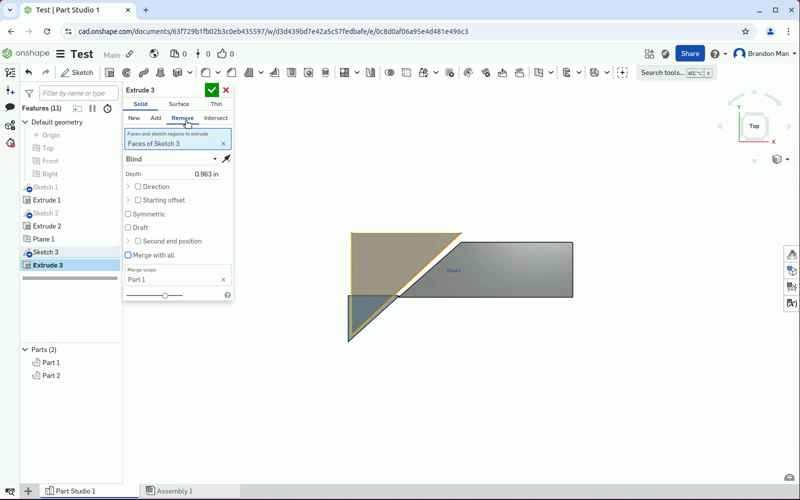
key(space)
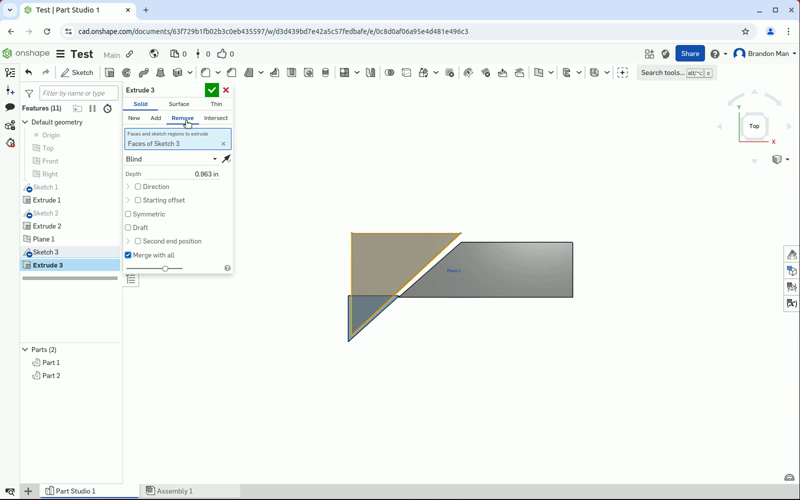
key(enter)
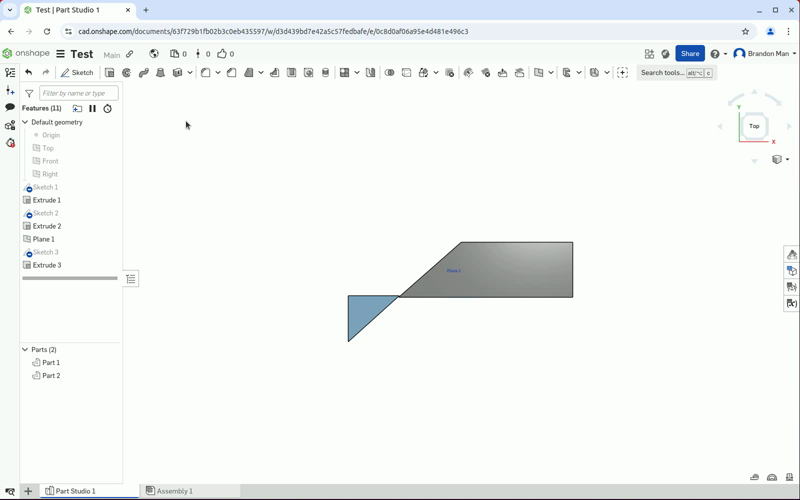
key(shift+h)
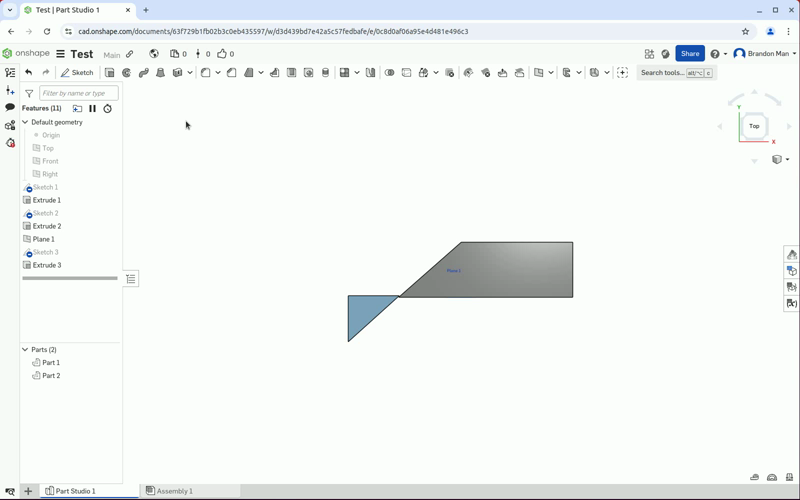
key(shift+h)
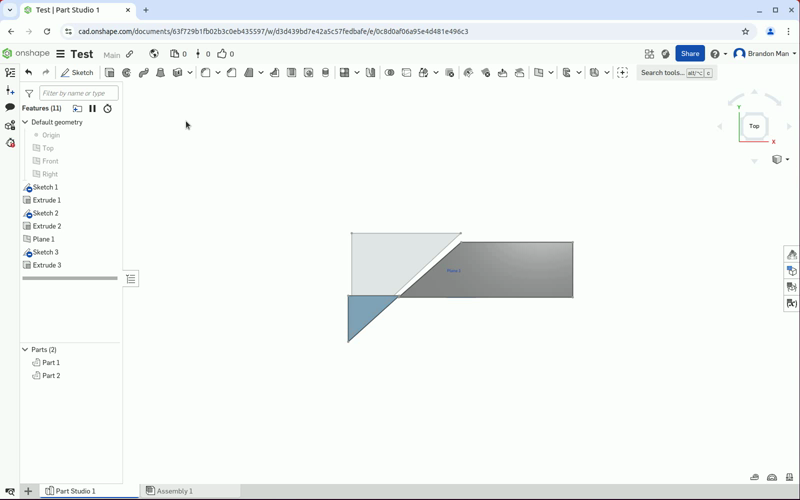
key(shift+7)
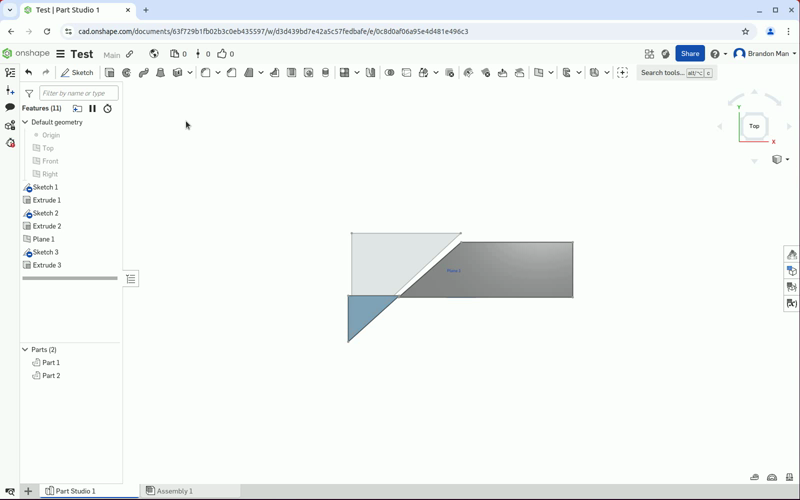
key(up, 3)
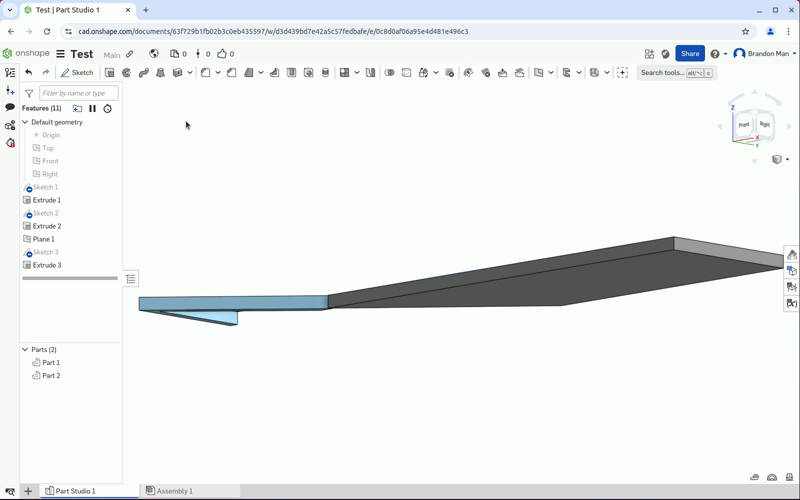
key(left, 3)
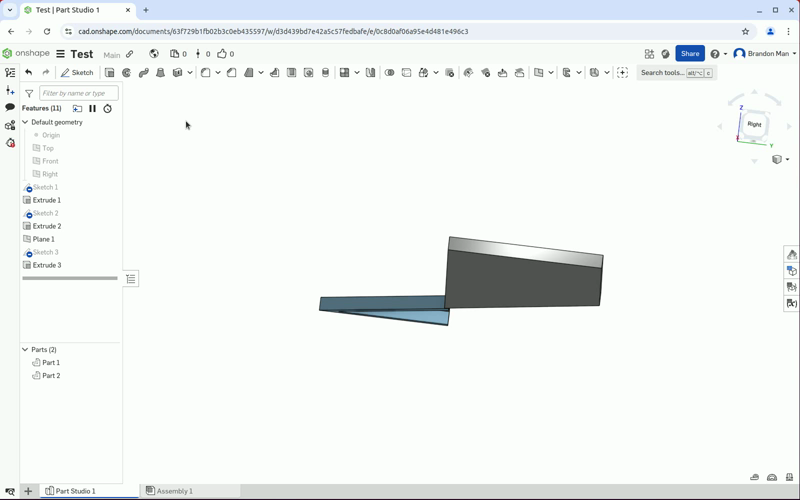
key(right, 3)
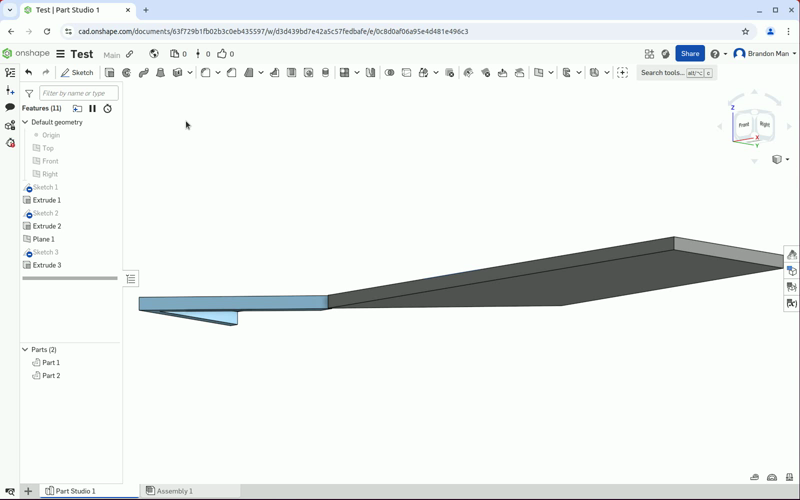
key(down, 3)
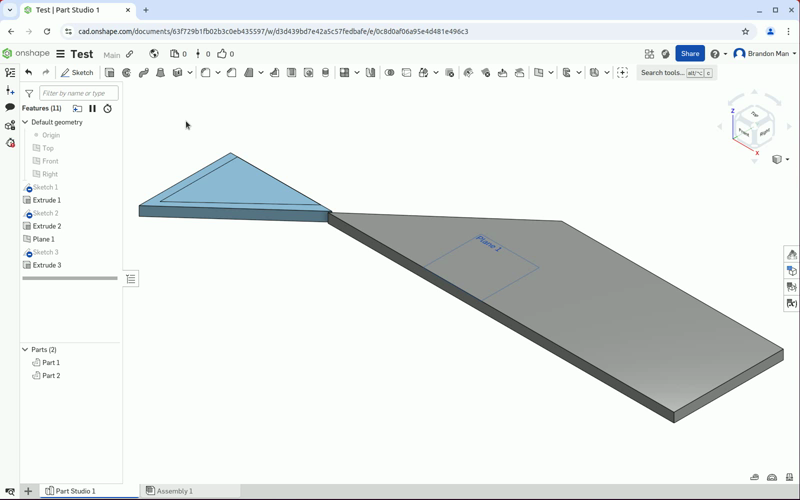
mouse_move(73, 189)
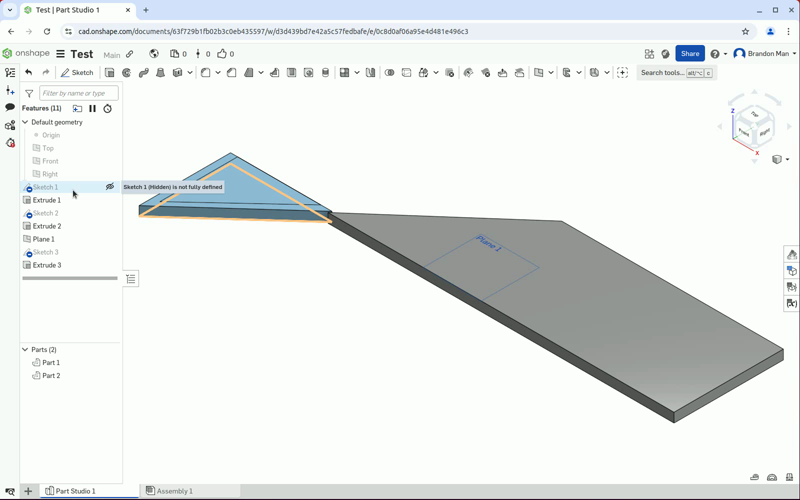
click(73, 189)